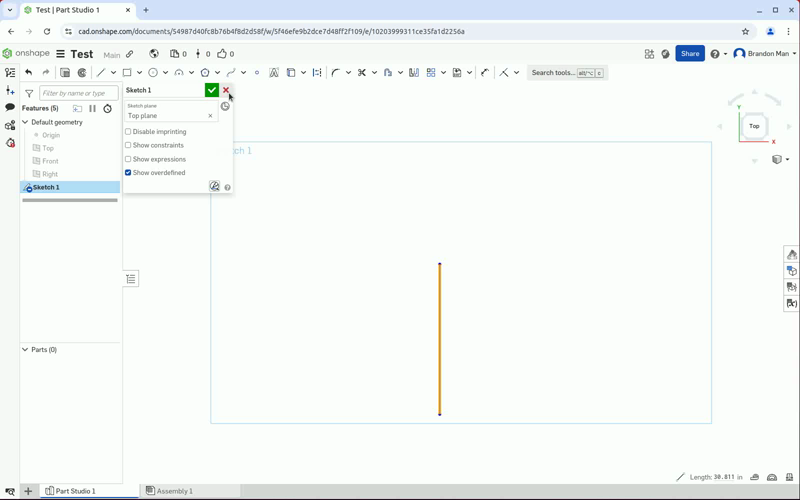
key(shift+h)
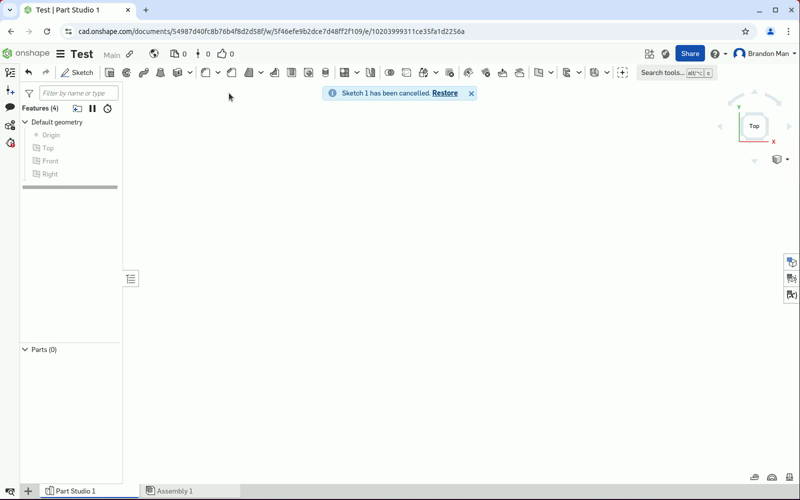
mouse_move(73, 352)
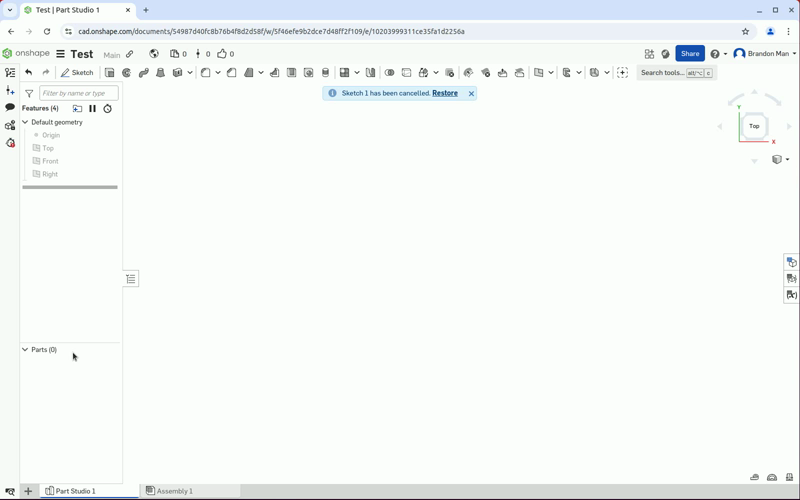
key(y)
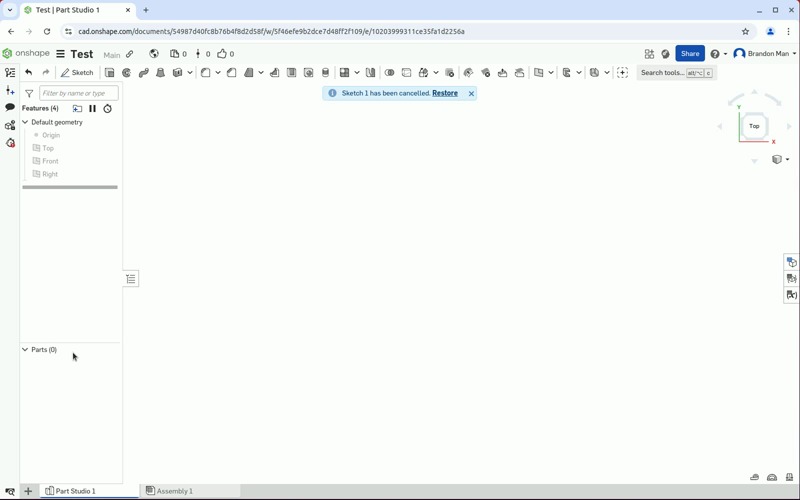
key(shift+p)
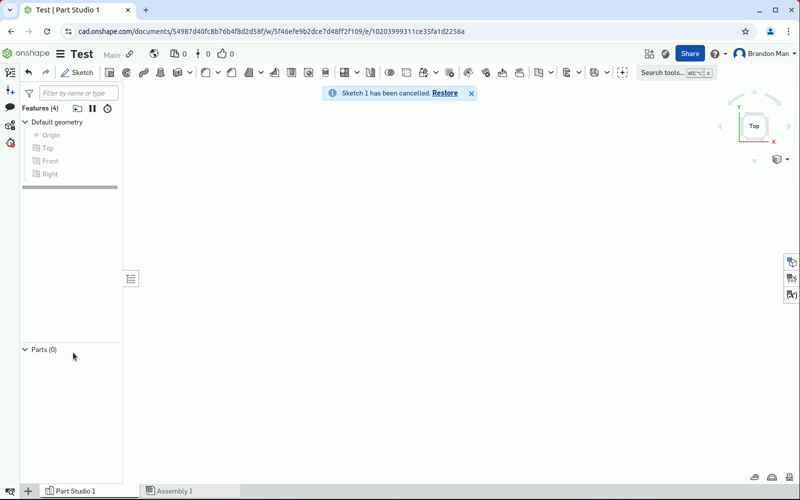
key(space)
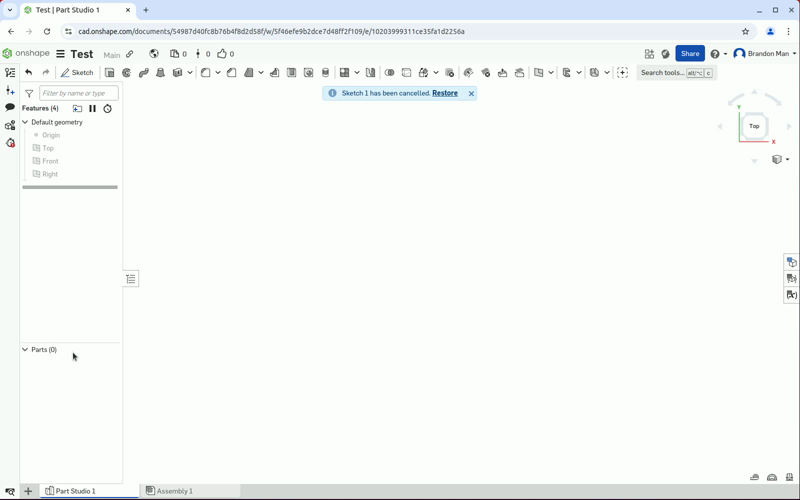
key_down(shift)
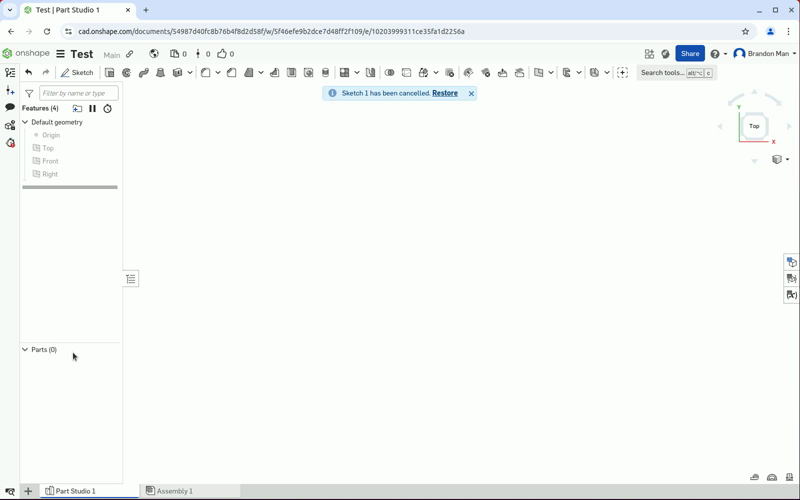
key(up)
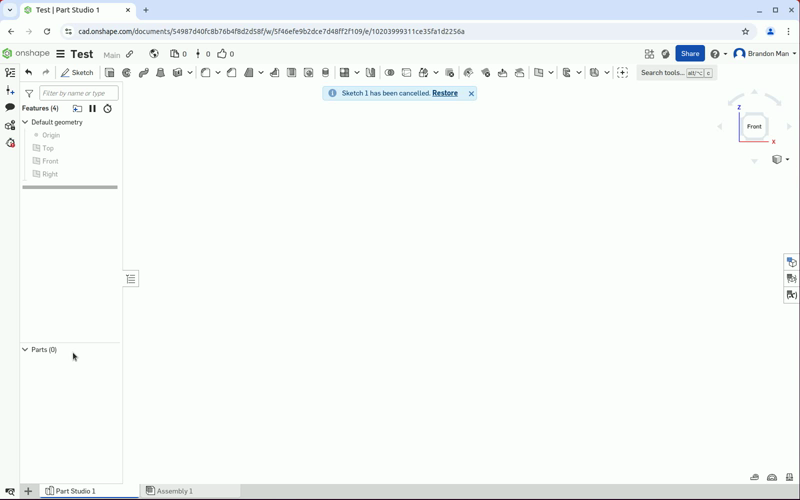
key_up(shift)
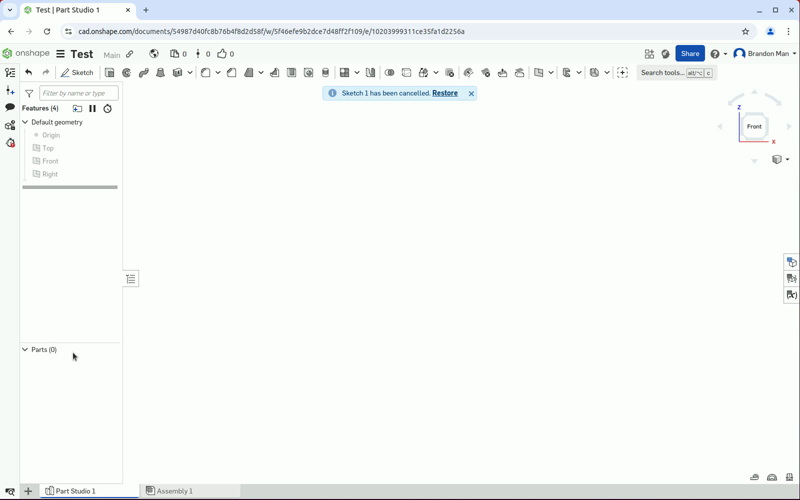
mouse_move(73, 352)
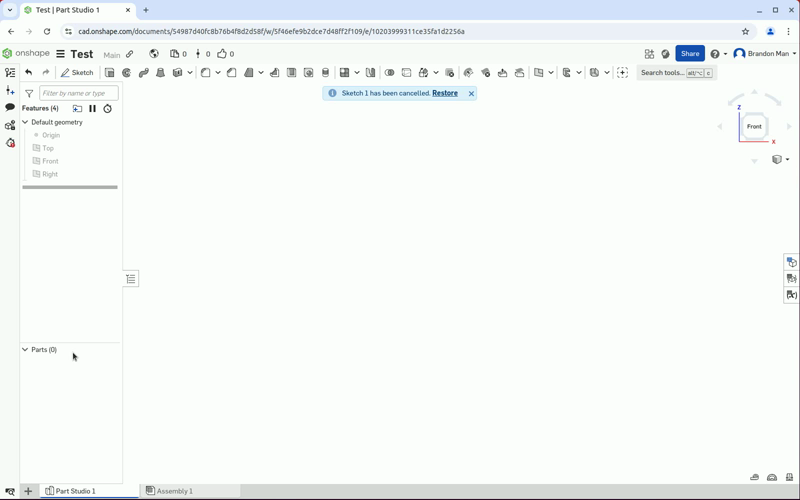
key(shift+y)
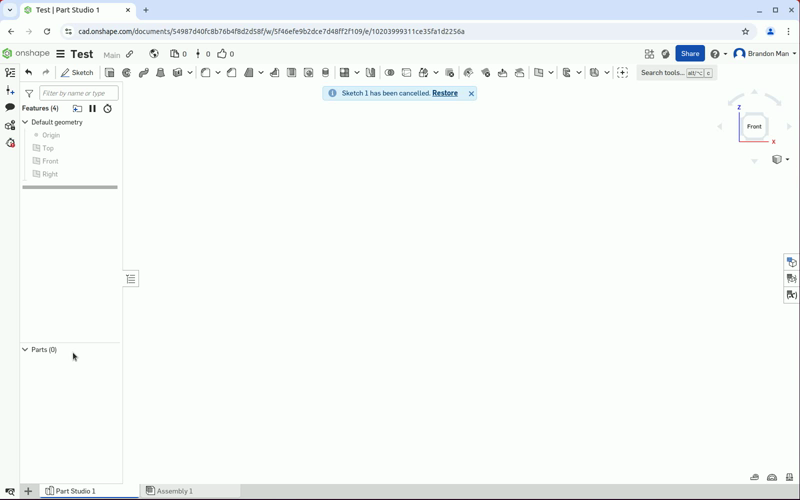
key(shift+s)
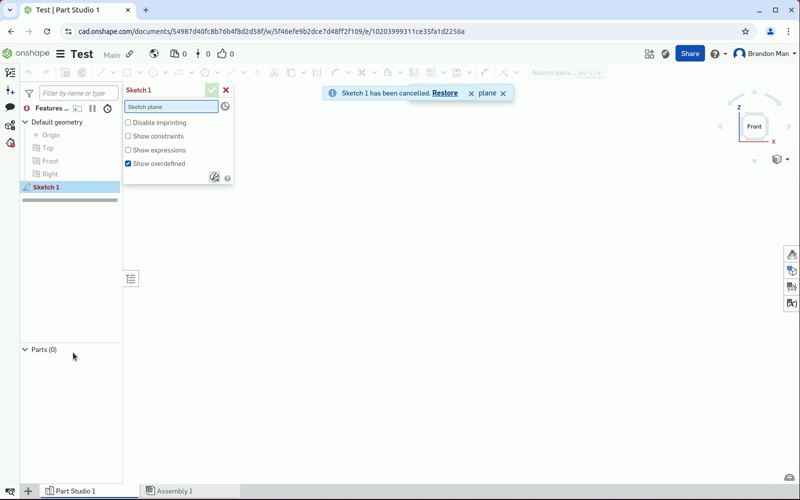
mouse_move(73, 163)
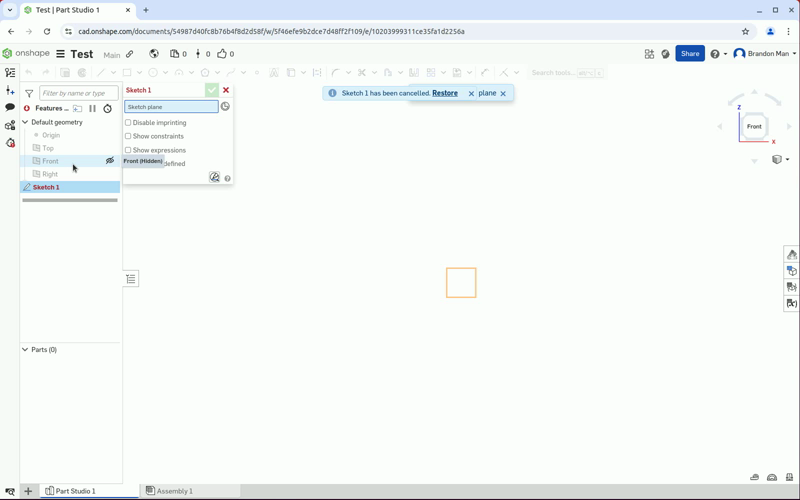
click(73, 163)
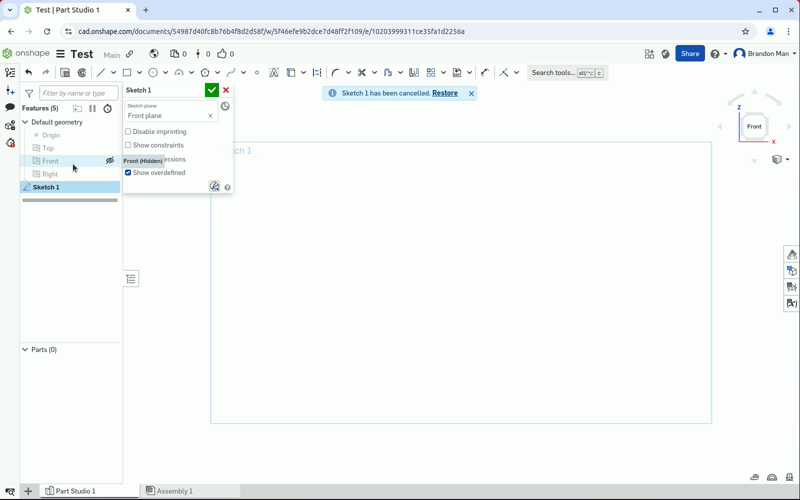
mouse_move(73, 352)
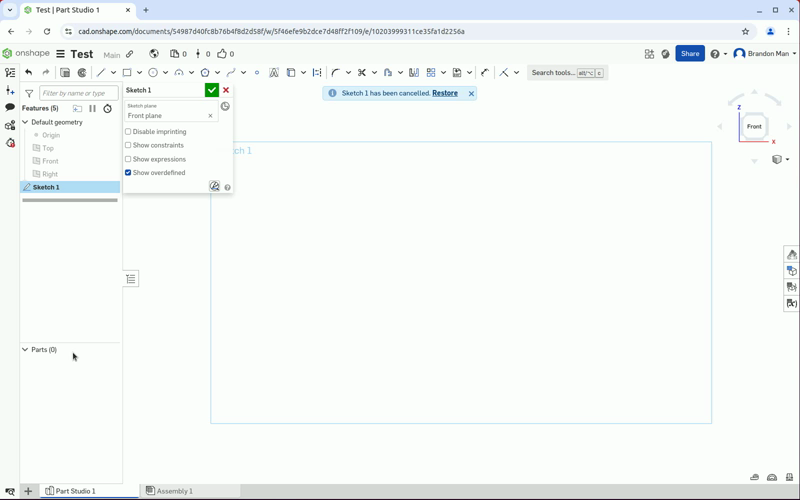
key(y)
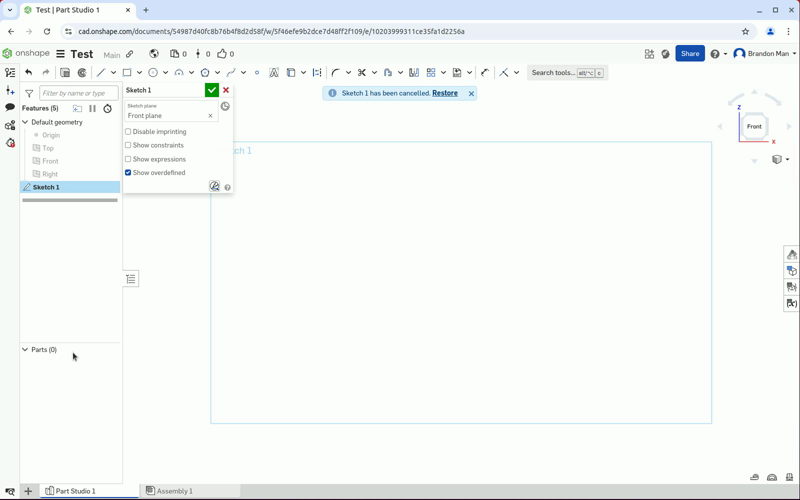
key(l)
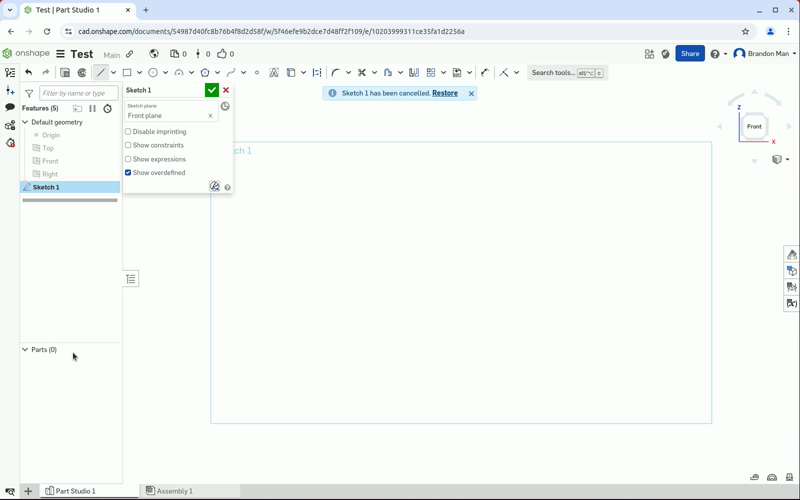
key_down(shift)
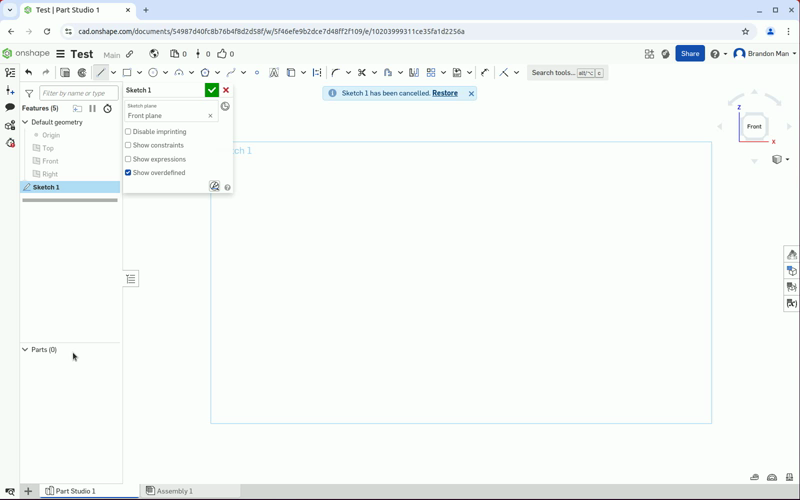
mouse_move(348, 307)
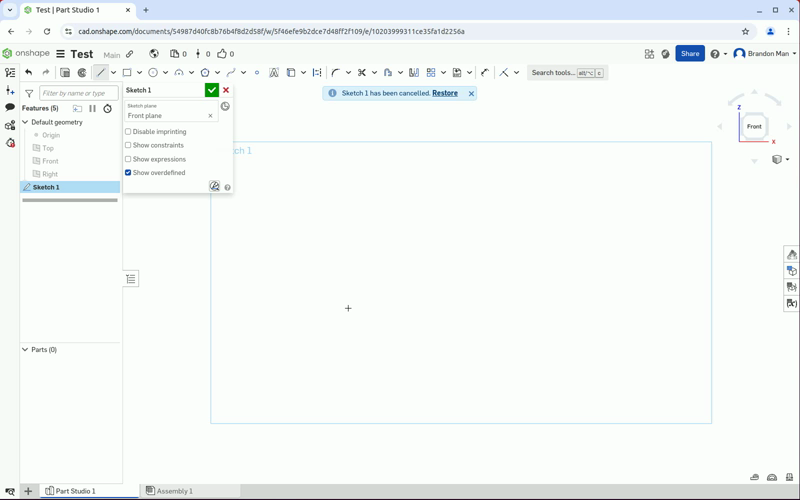
click(348, 307)
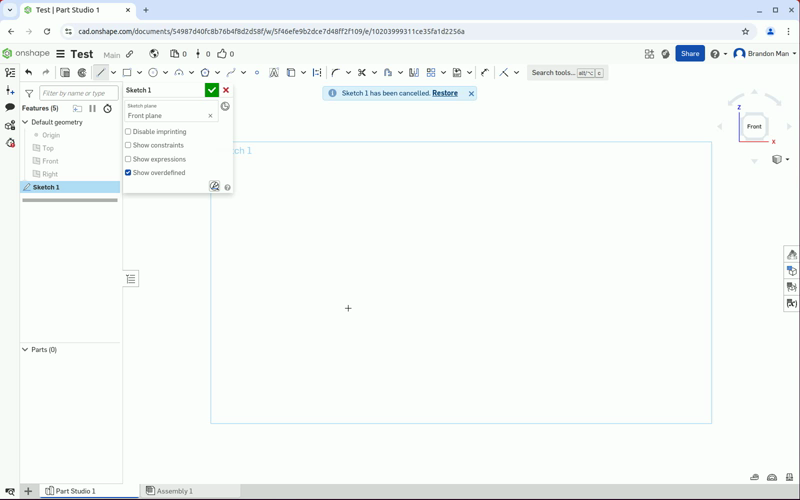
key_up(shift)
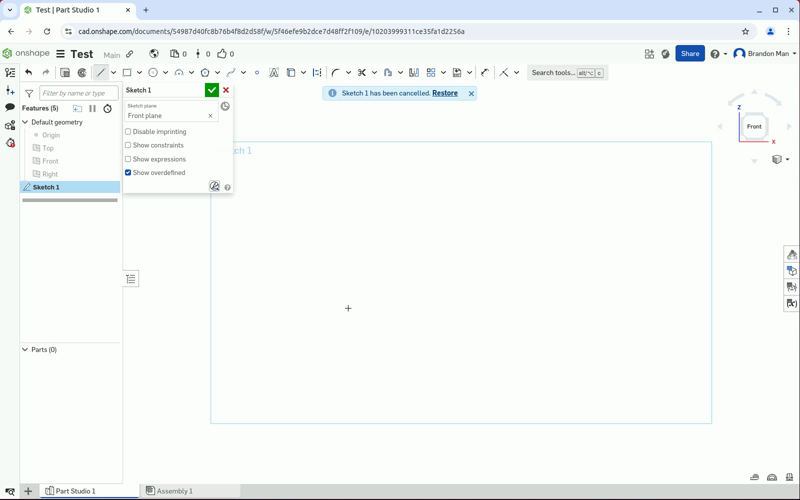
key_down(shift)
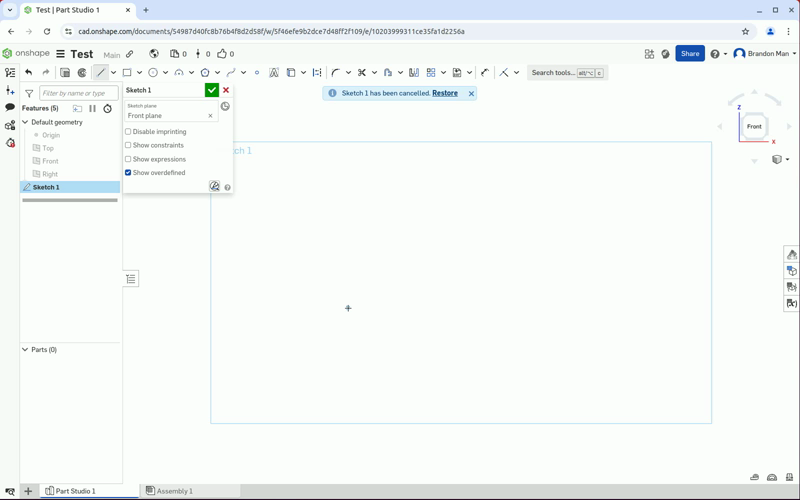
mouse_move(378, 307)
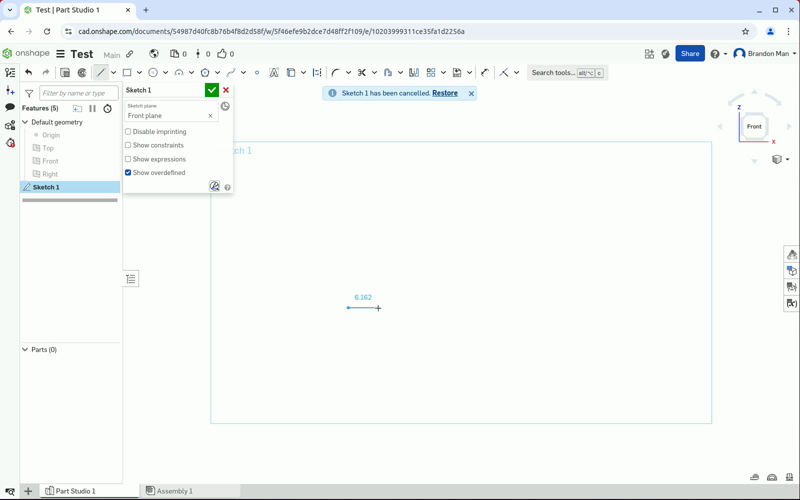
mouse_move(400, 307)
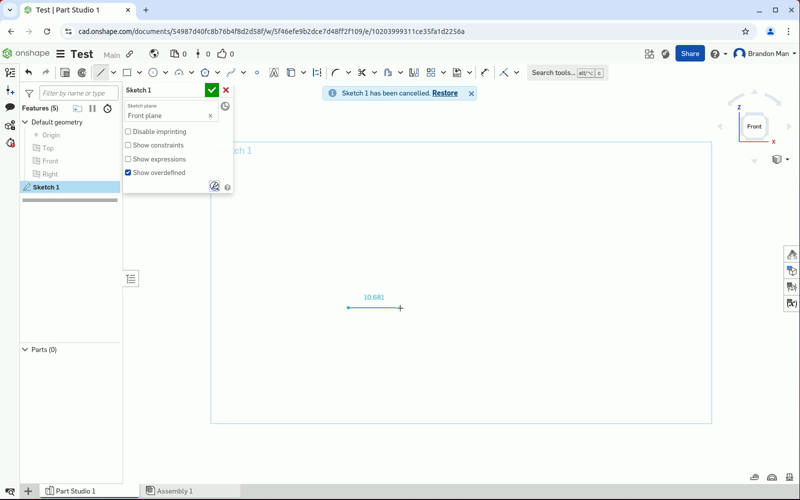
click(400, 307)
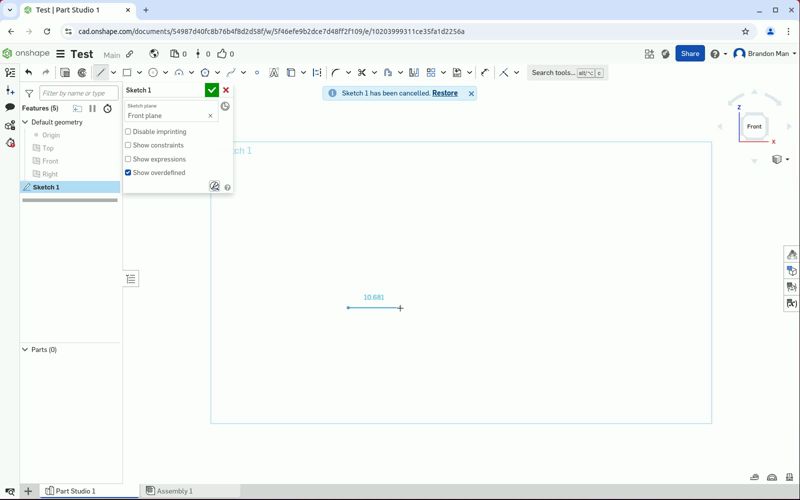
key_up(shift)
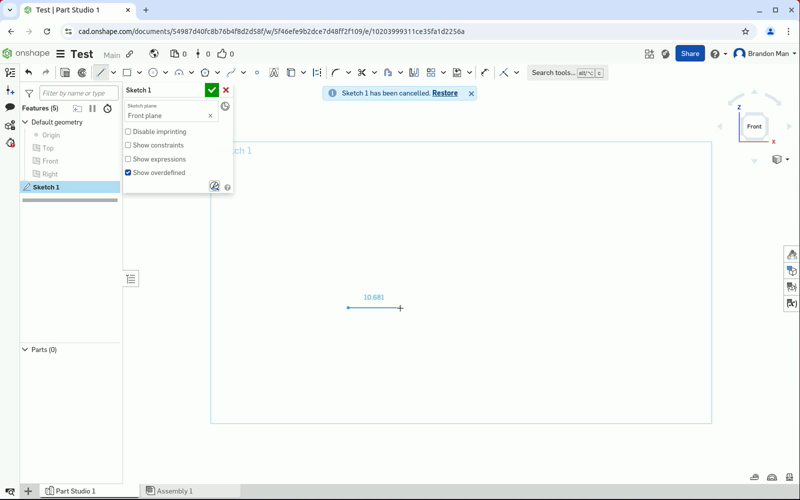
key_down(shift)
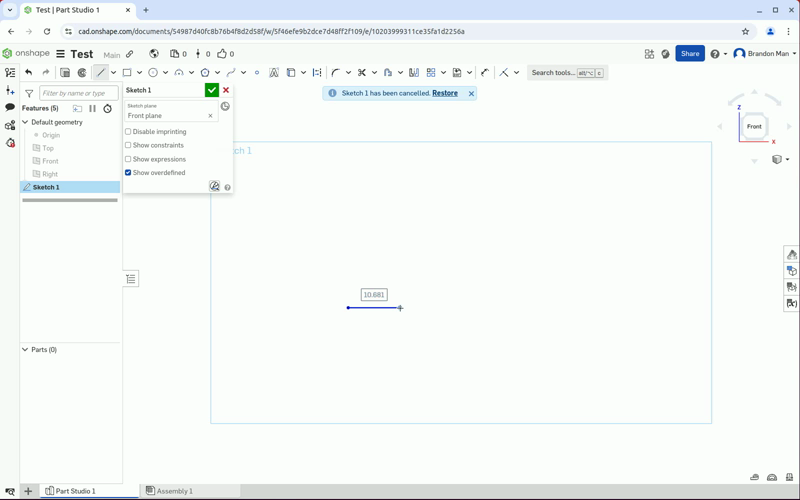
mouse_move(430, 307)
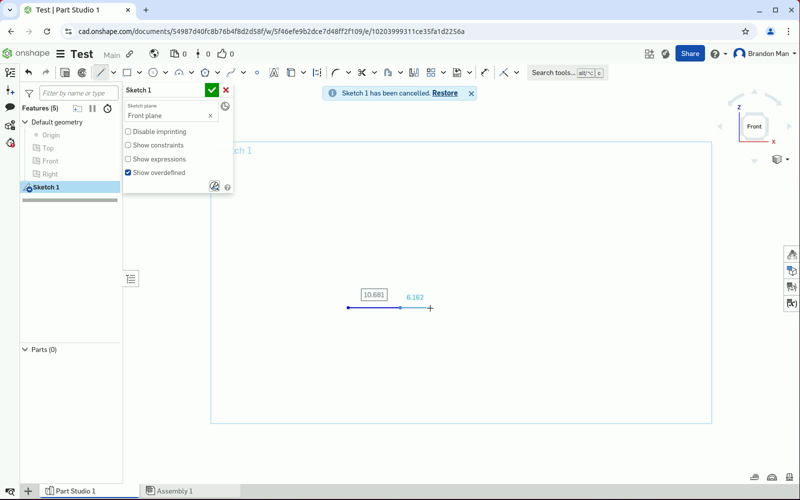
mouse_move(400, 250)
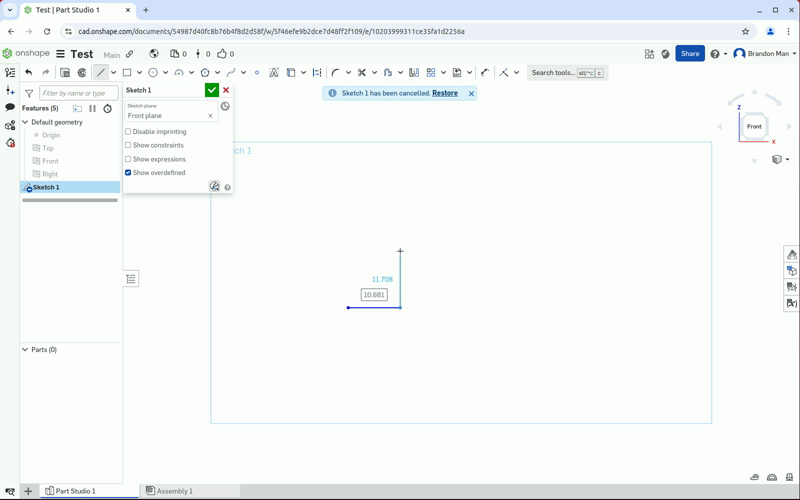
click(400, 250)
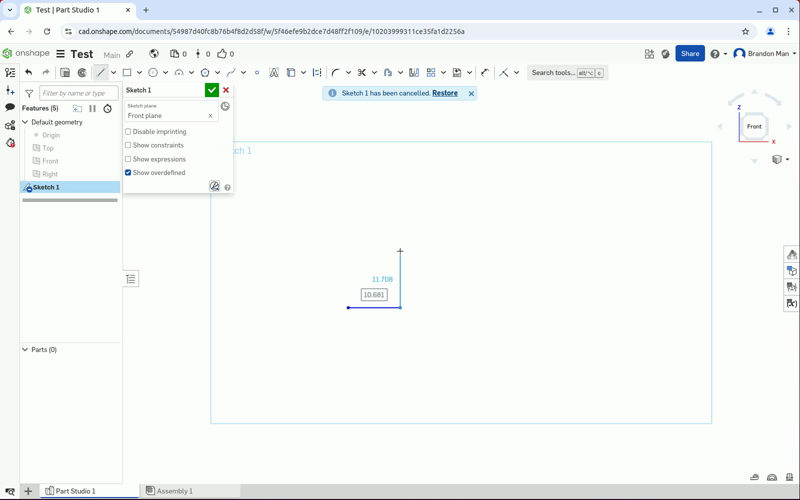
key_up(shift)
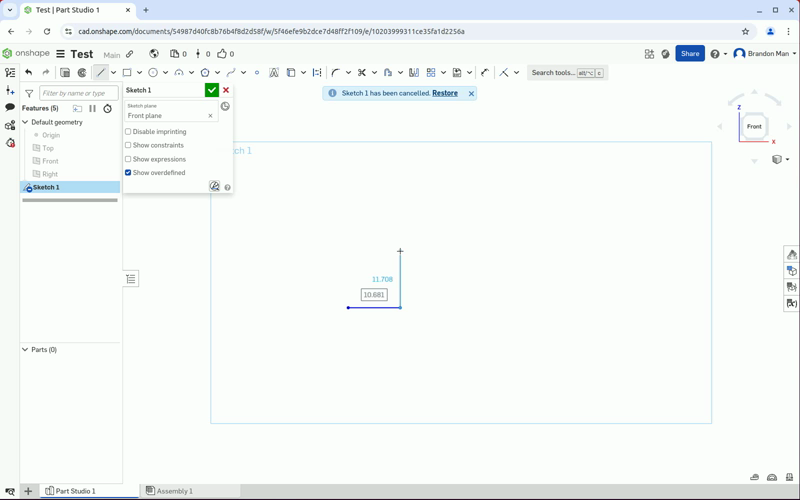
key_down(shift)
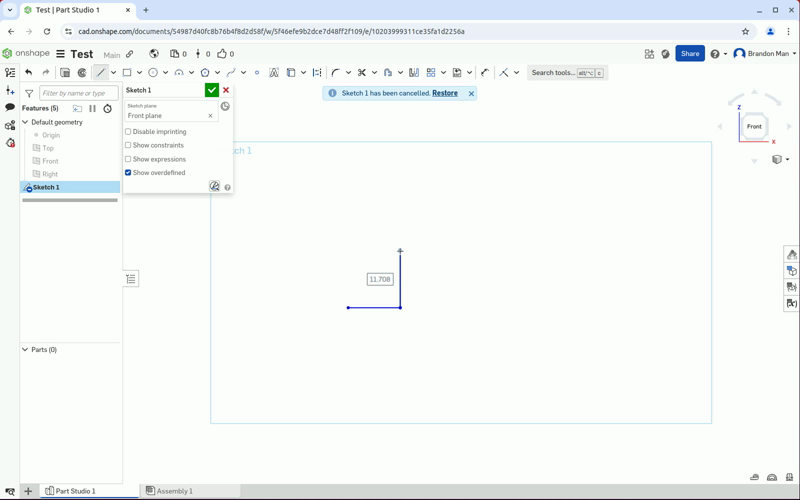
mouse_move(430, 250)
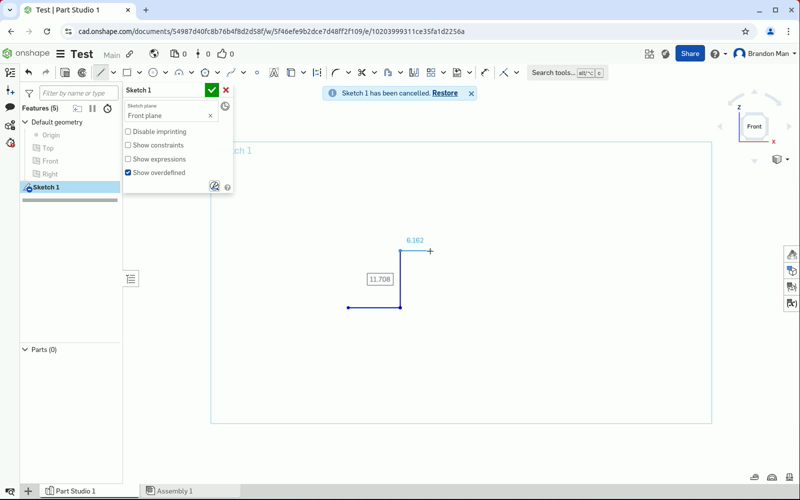
mouse_move(348, 250)
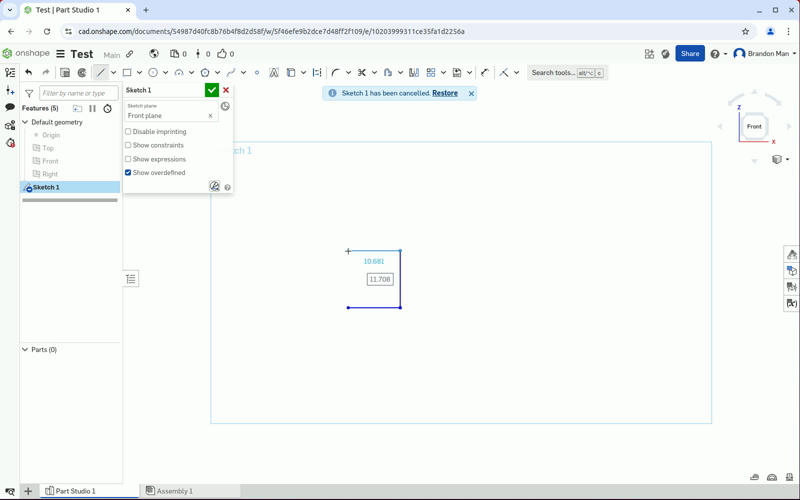
click(348, 250)
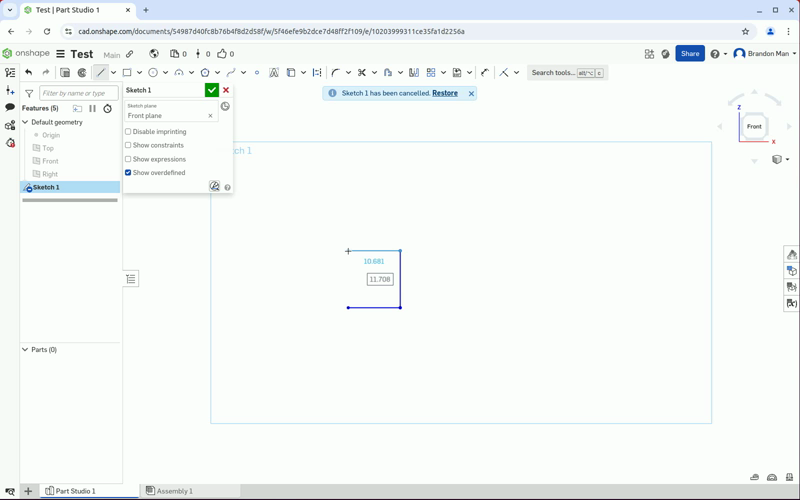
key_up(shift)
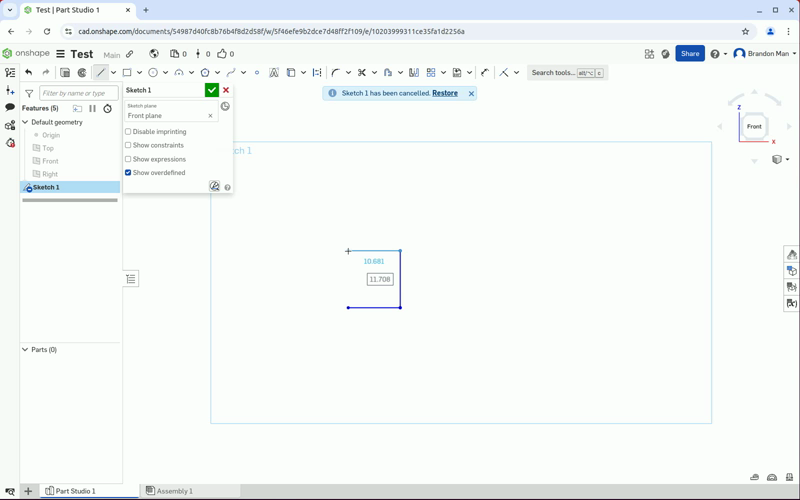
mouse_move(378, 250)
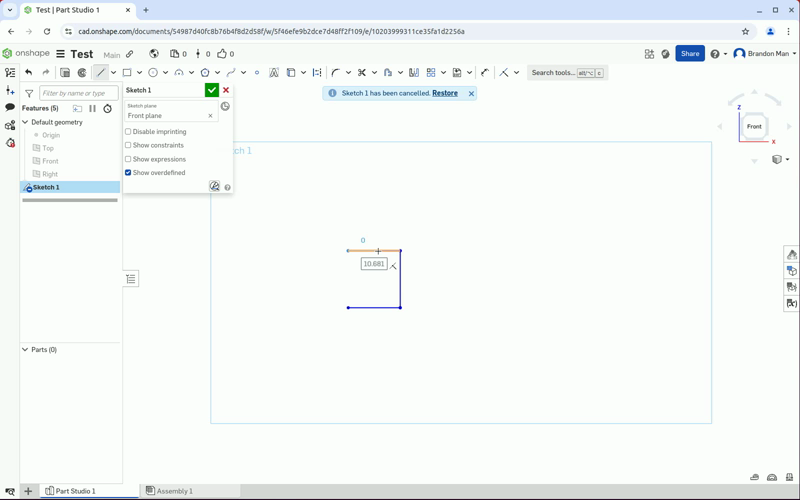
key_down(shift)
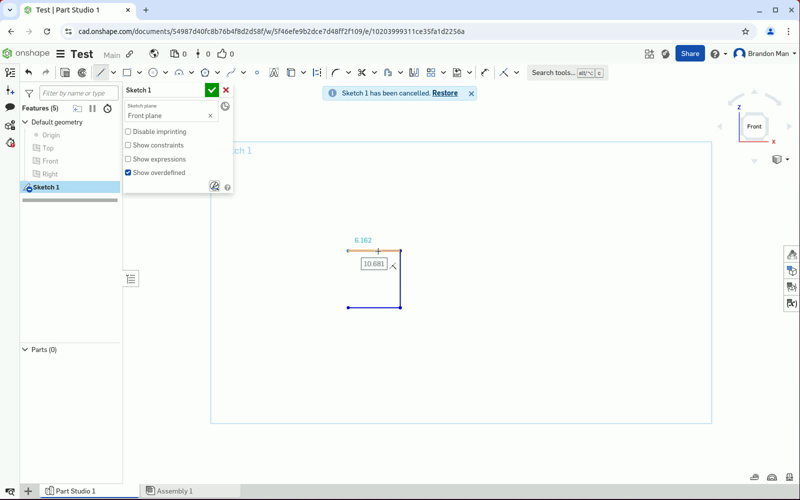
mouse_move(348, 307)
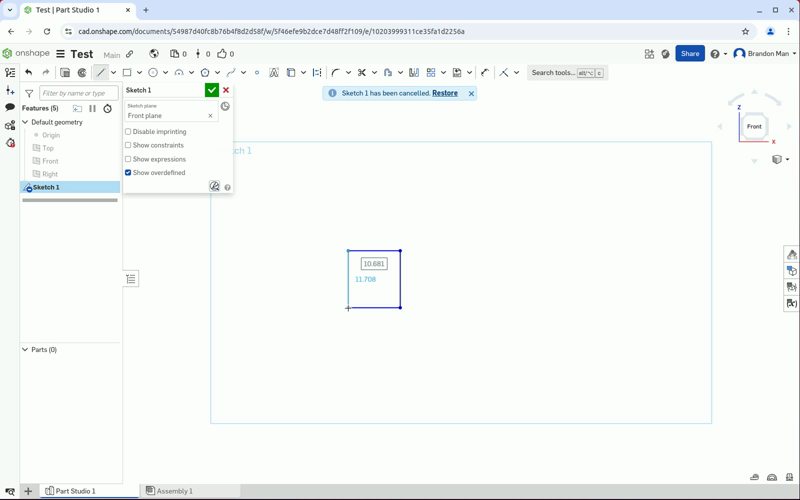
key_up(shift)
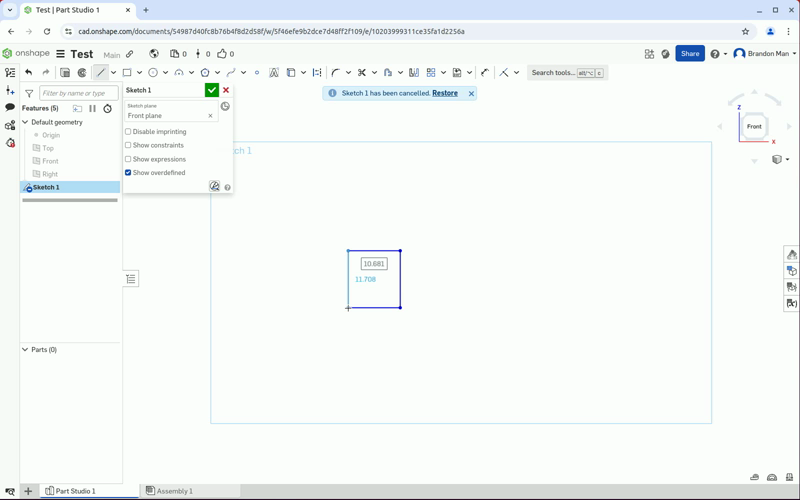
click(348, 307)
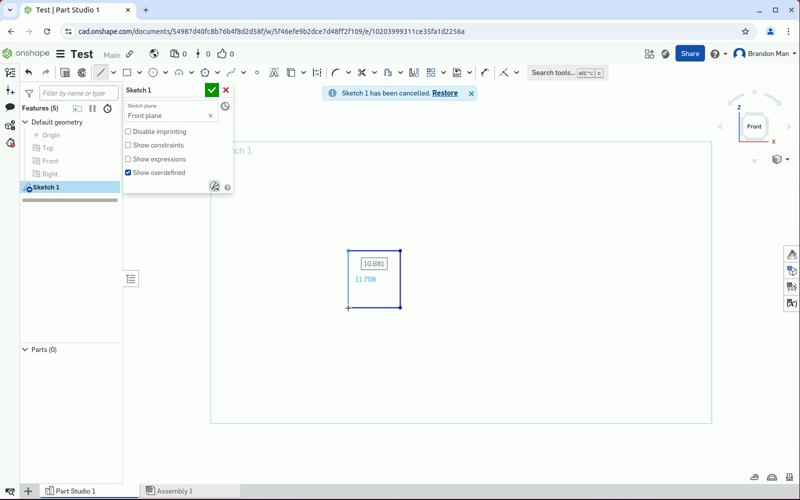
key(esc)
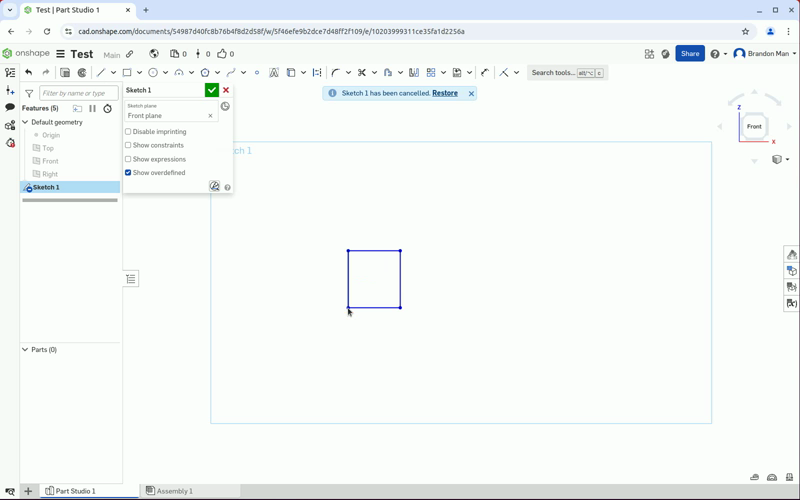
mouse_move(396, 275)
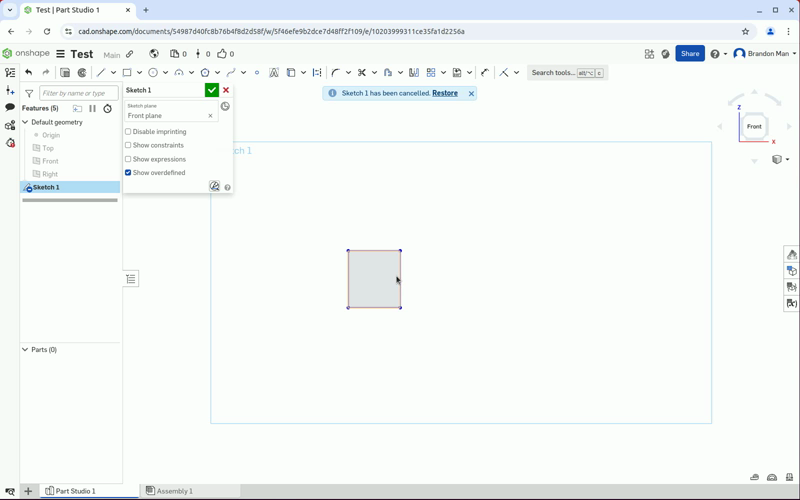
click(396, 275)
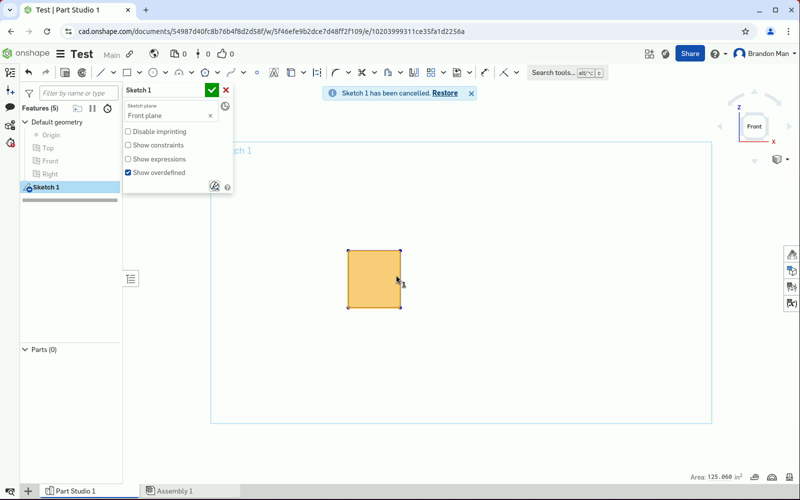
mouse_move(73, 352)
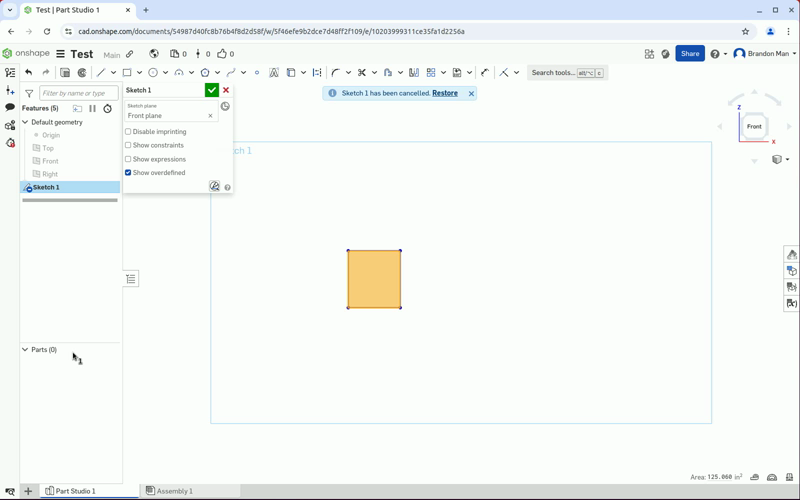
key(shift+y)
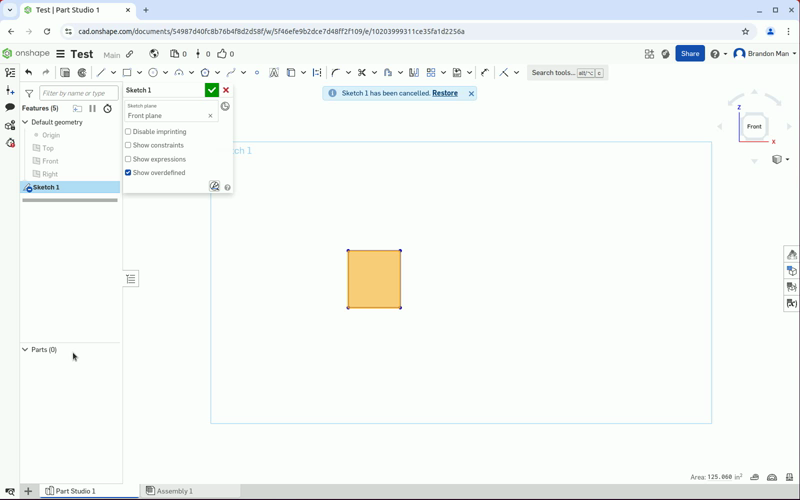
key(shift+e)
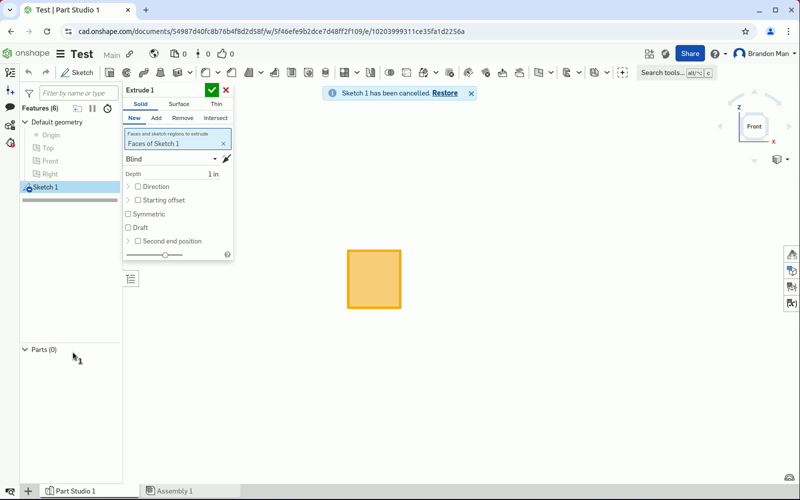
mouse_move(143, 106)
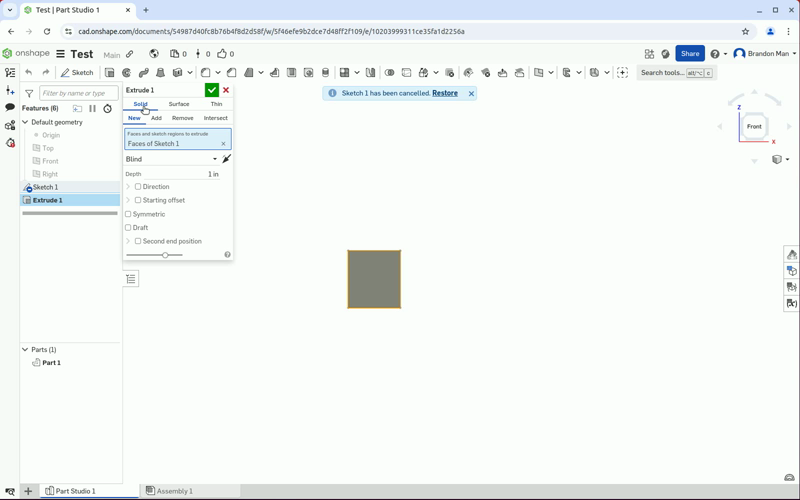
click(143, 106)
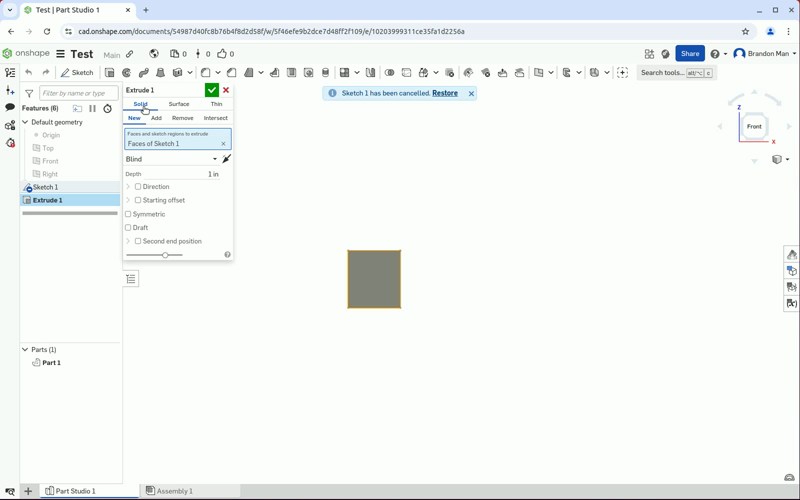
mouse_move(137, 120)
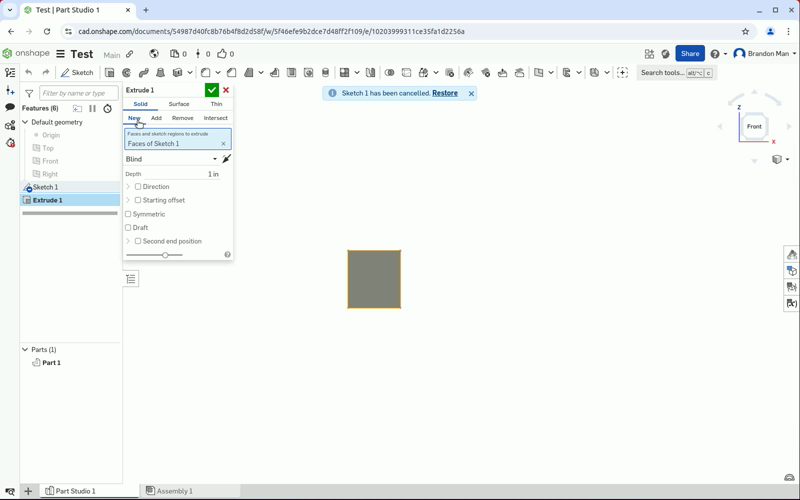
click(137, 120)
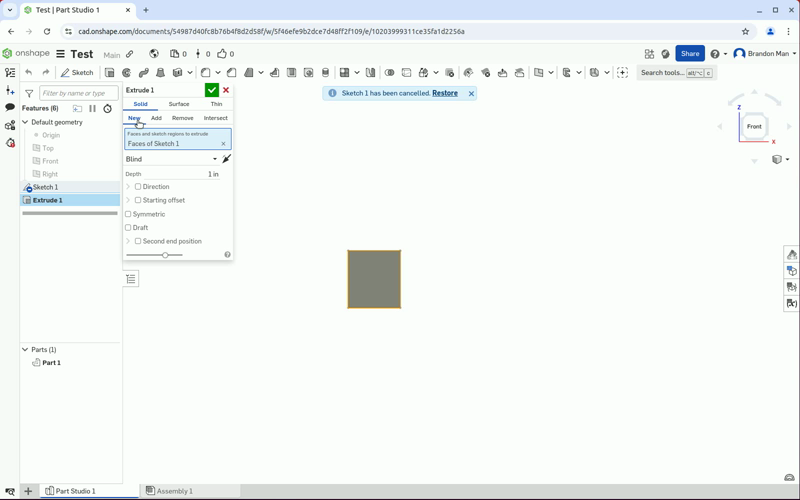
key(tab, 4)
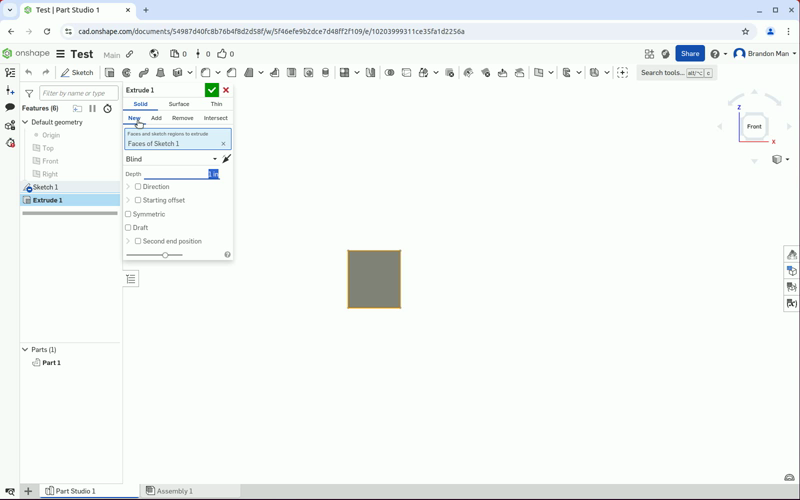
text(5.296)
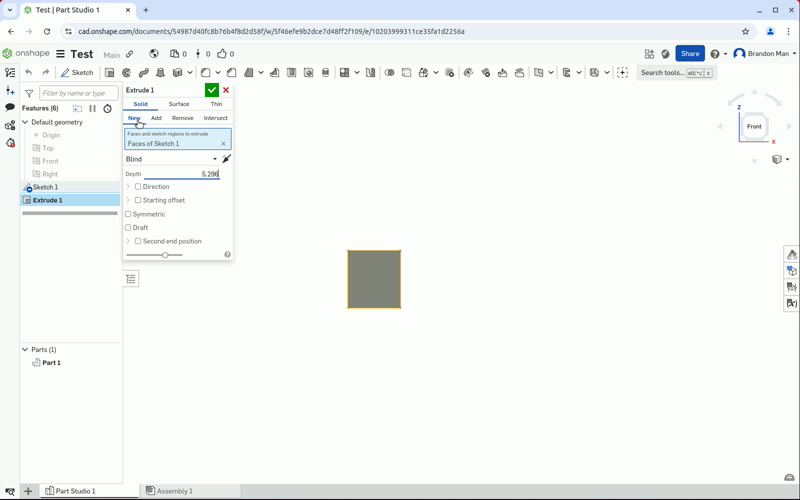
key(enter)
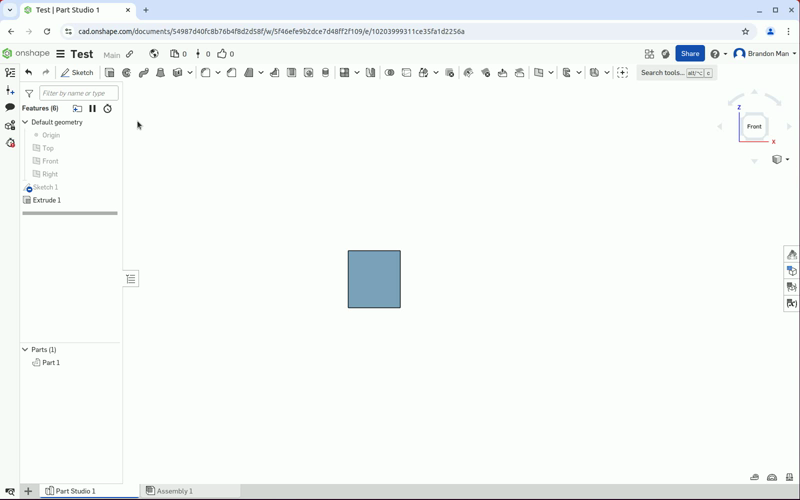
key(shift+h)
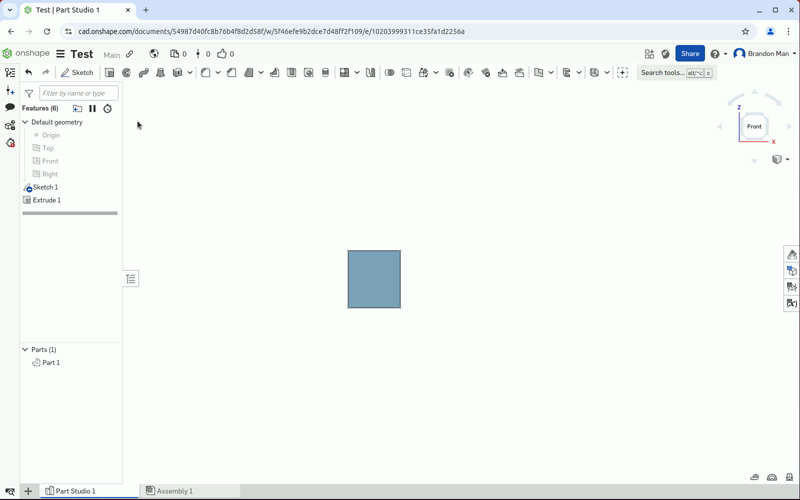
key(shift+h)
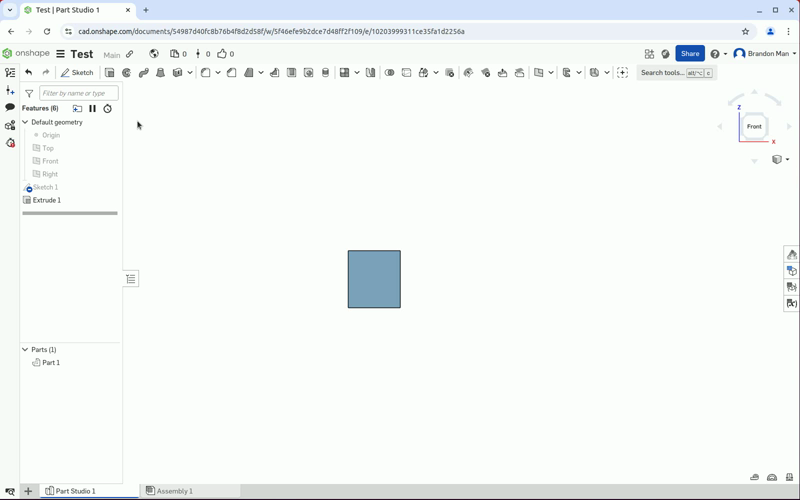
mouse_move(73, 189)
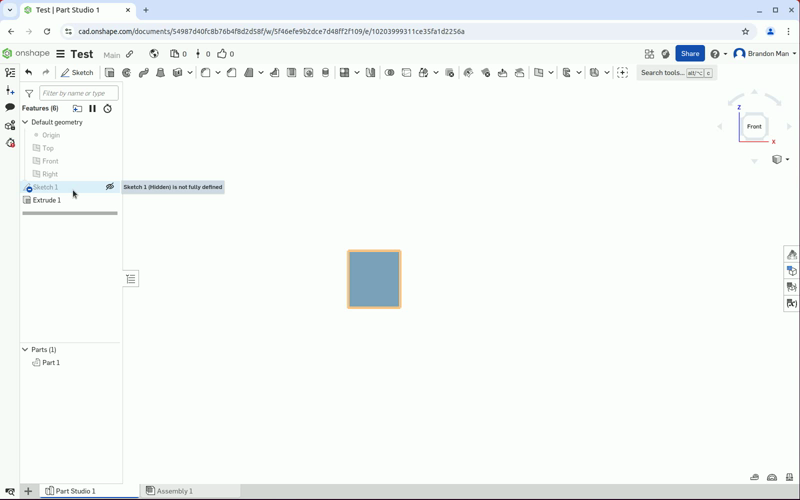
click(73, 189)
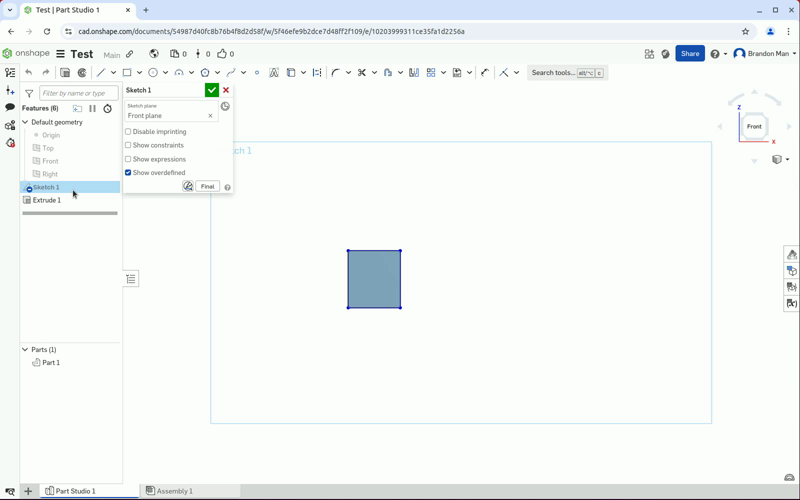
mouse_move(229, 92)
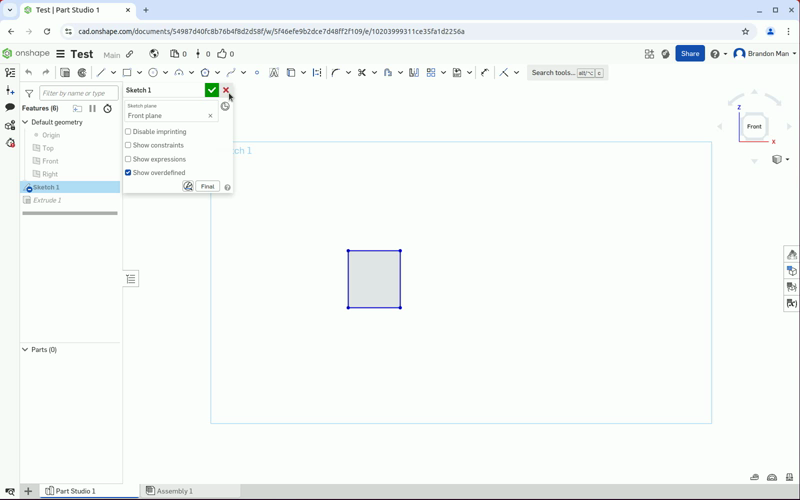
click(229, 92)
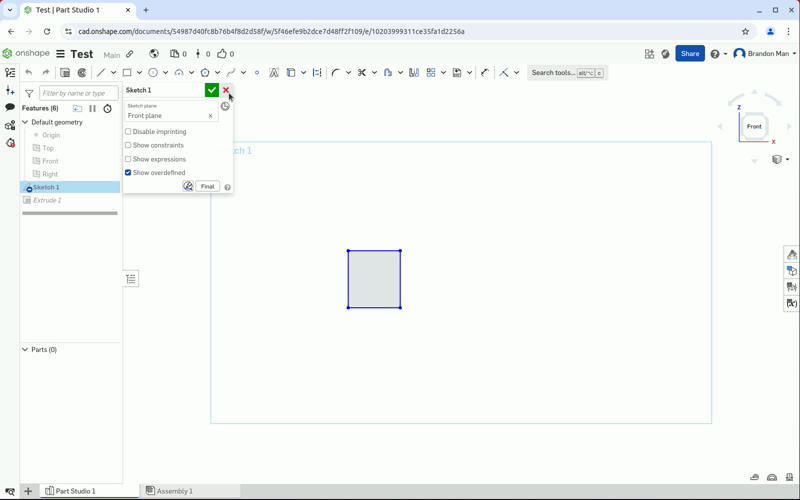
key(shift+s)
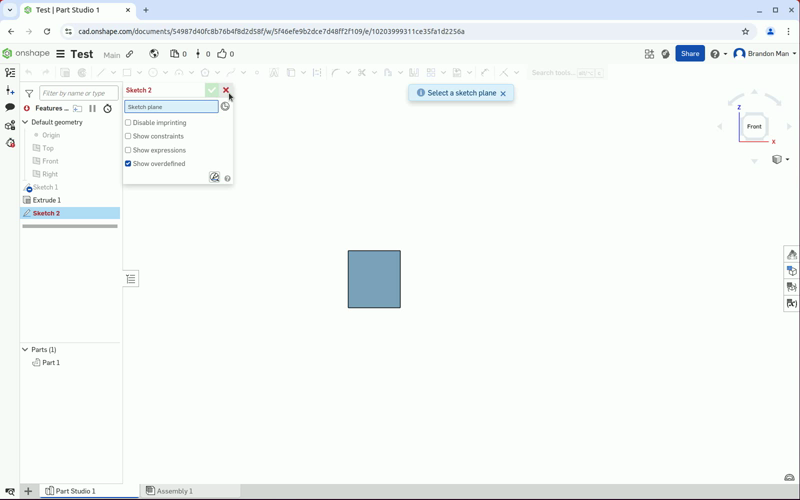
mouse_move(73, 163)
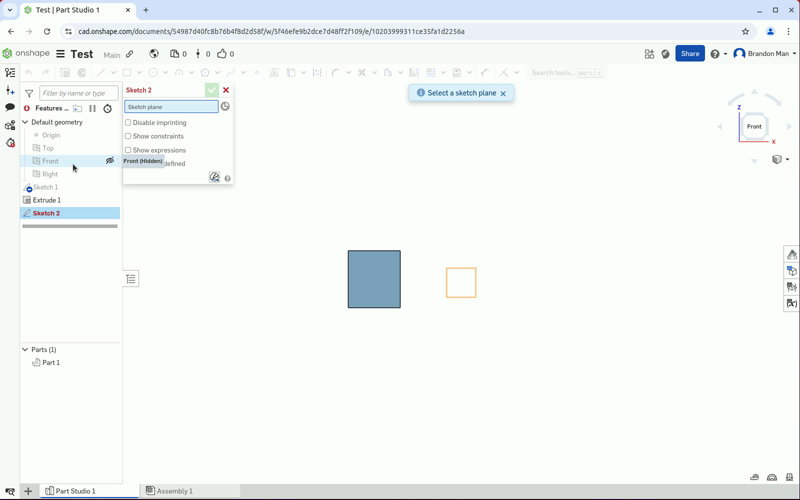
click(73, 163)
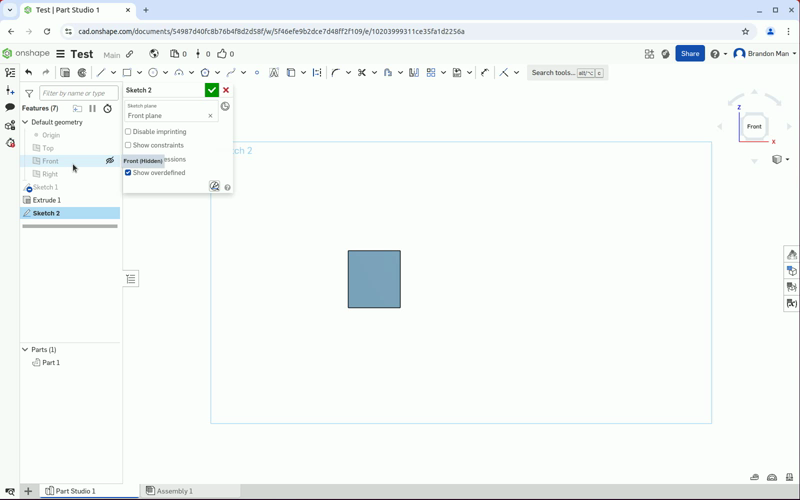
mouse_move(73, 352)
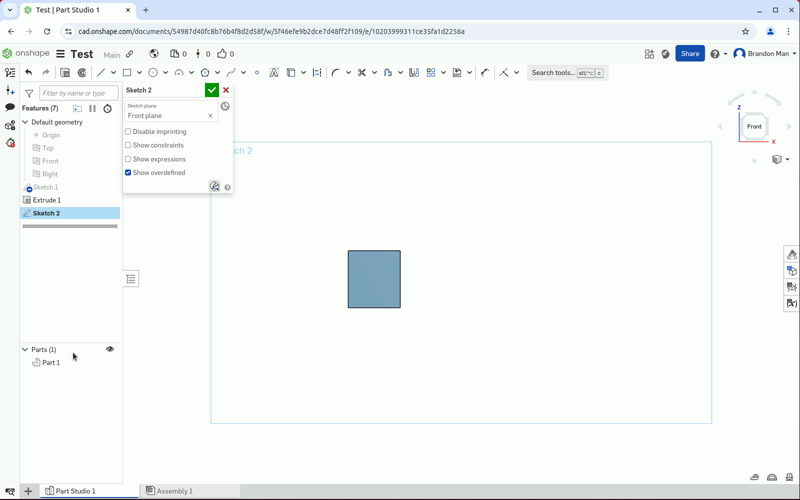
key(y)
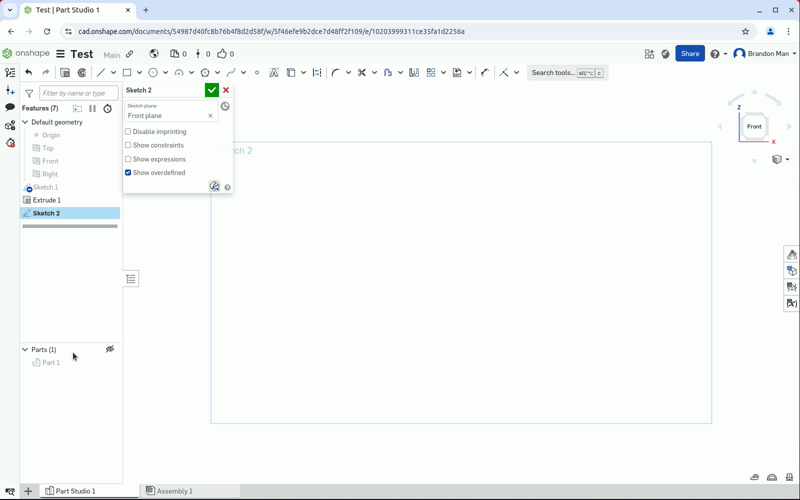
key(c)
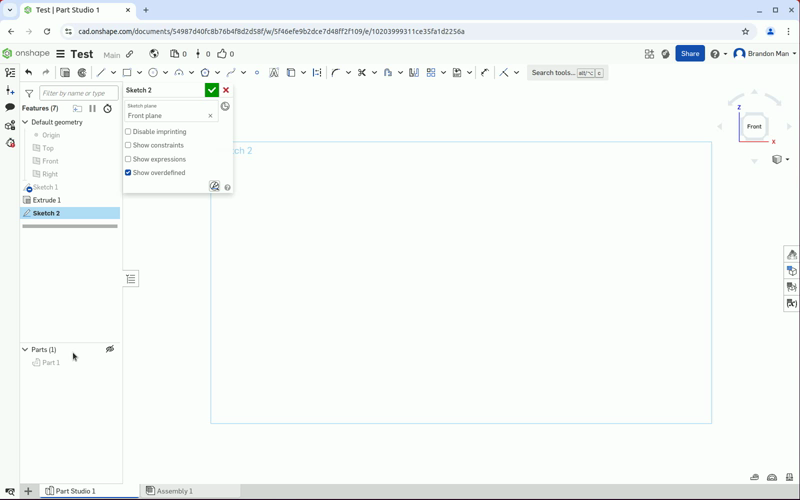
key_down(shift)
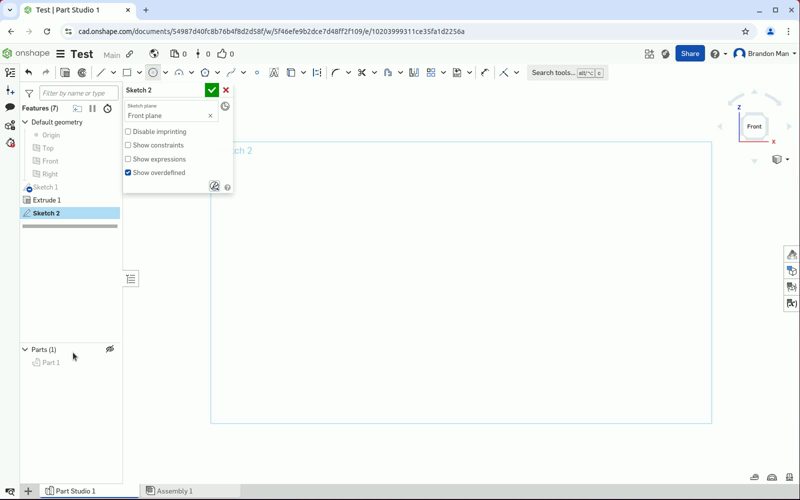
mouse_move(498, 282)
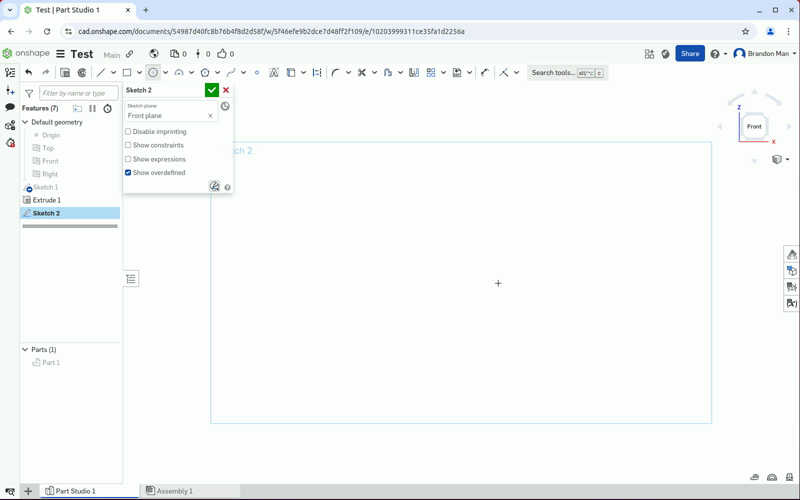
click(498, 282)
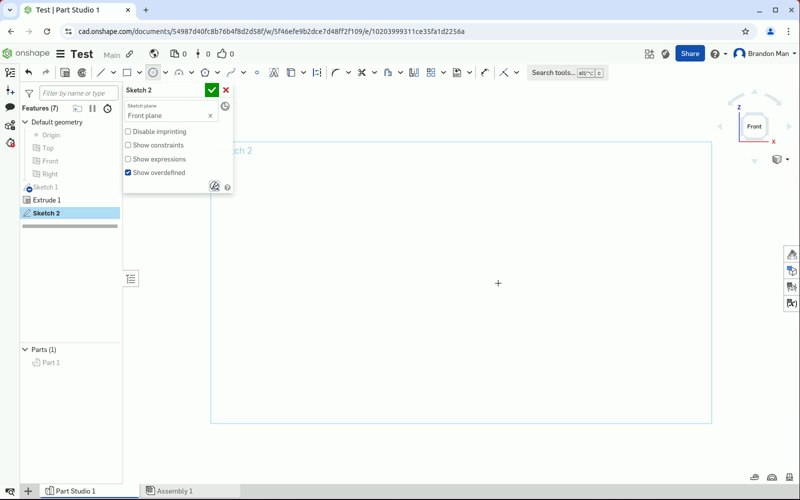
key_up(shift)
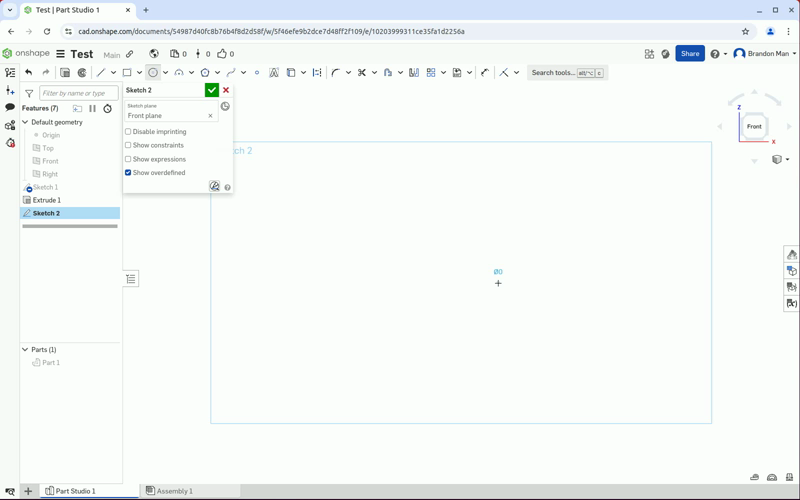
mouse_move(524, 282)
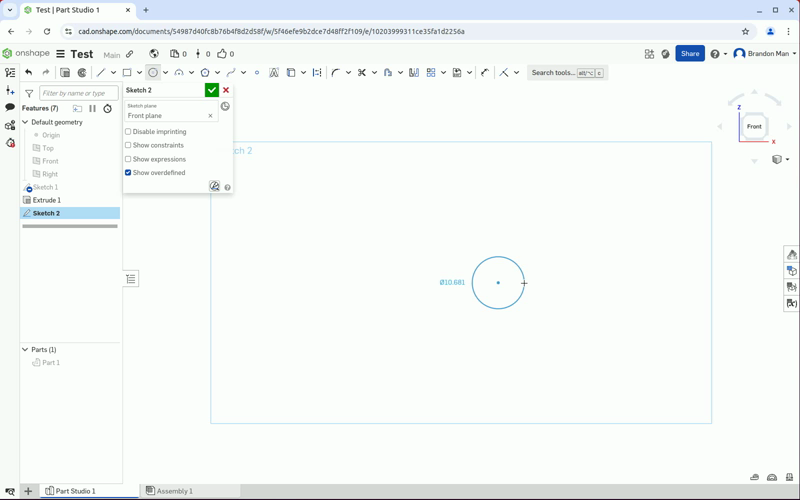
click(524, 282)
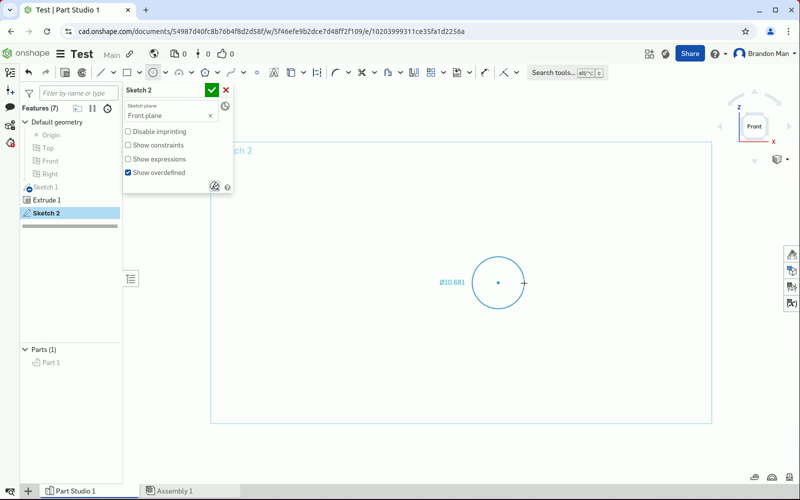
key(esc)
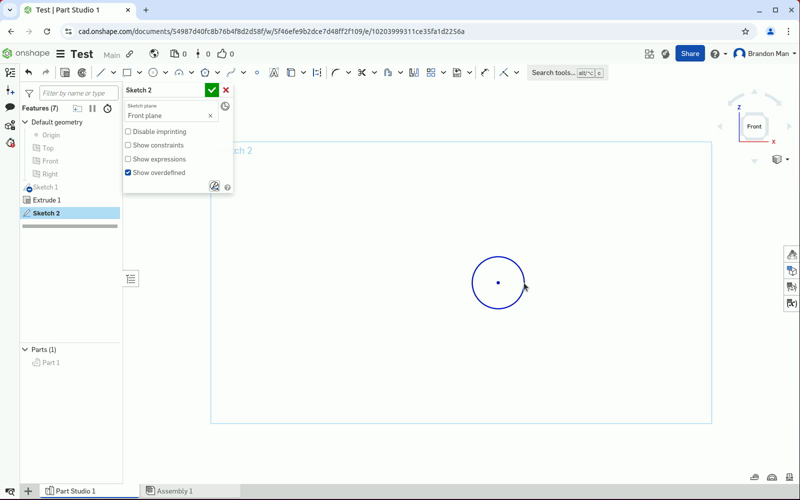
mouse_move(479, 279)
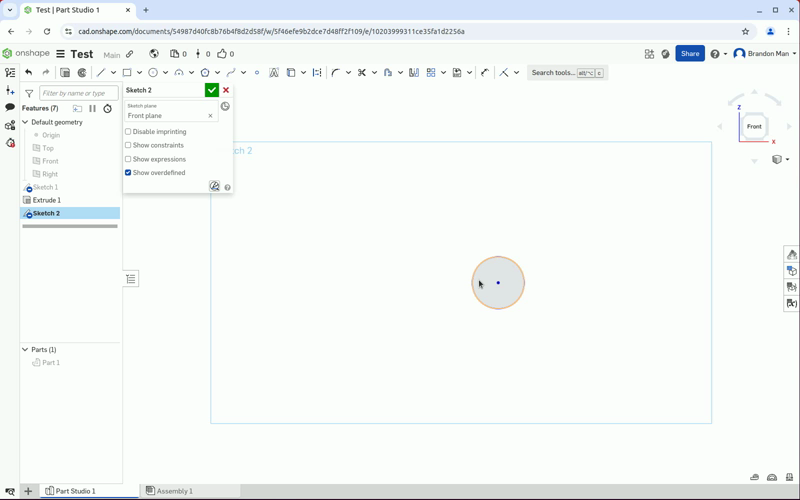
click(479, 279)
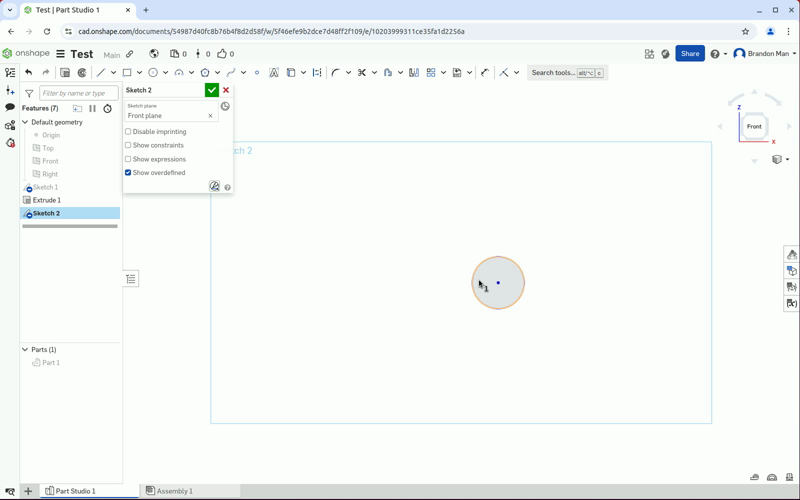
mouse_move(73, 352)
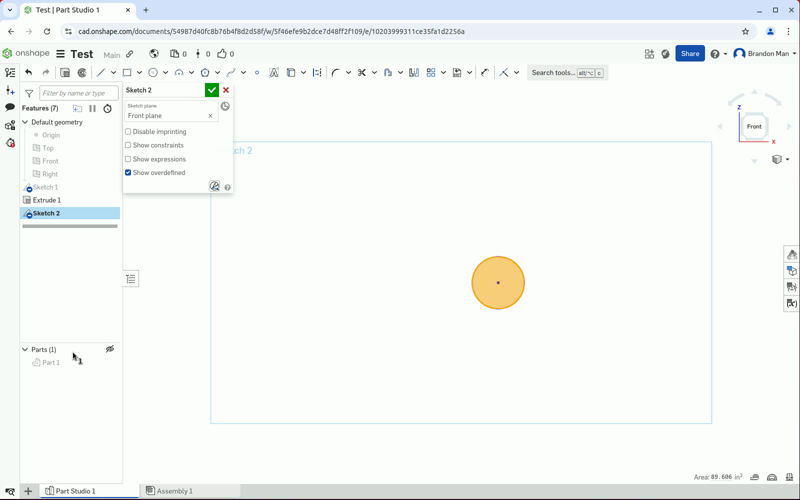
key(shift+y)
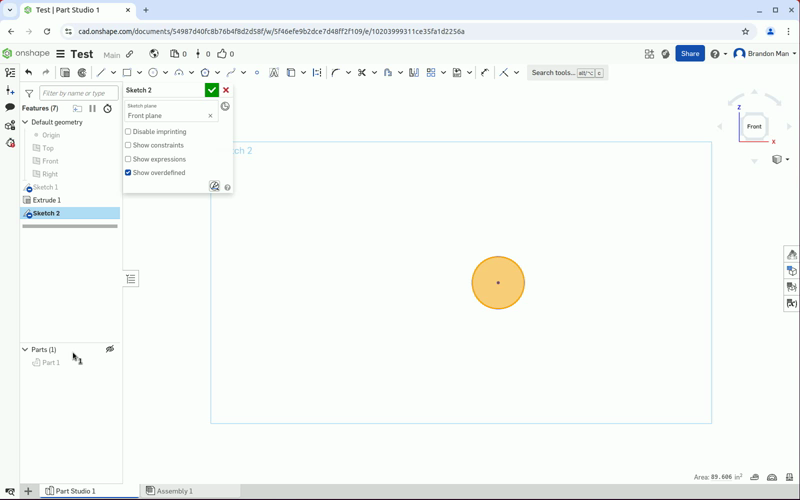
key(shift+e)
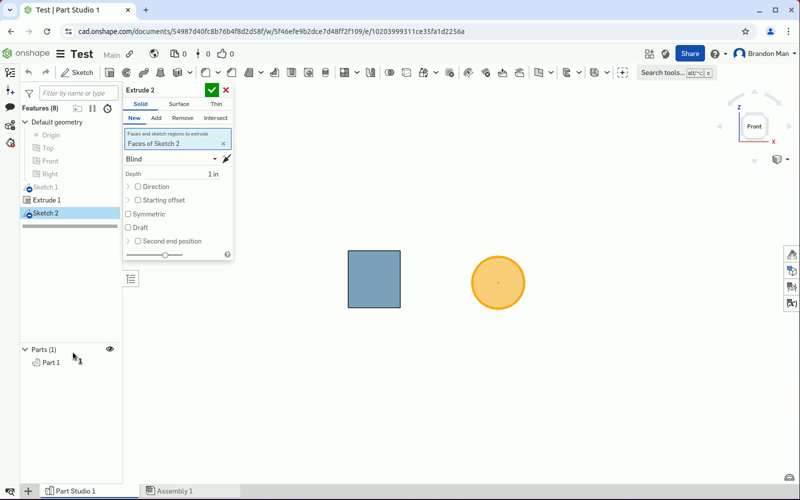
mouse_move(143, 106)
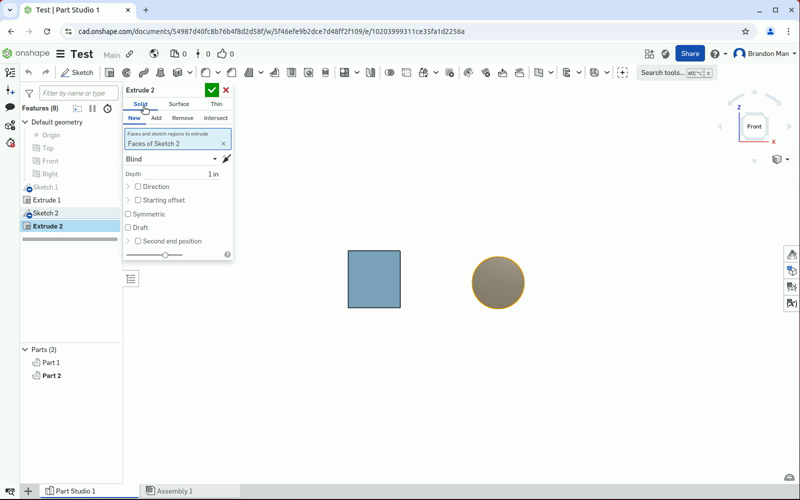
click(143, 106)
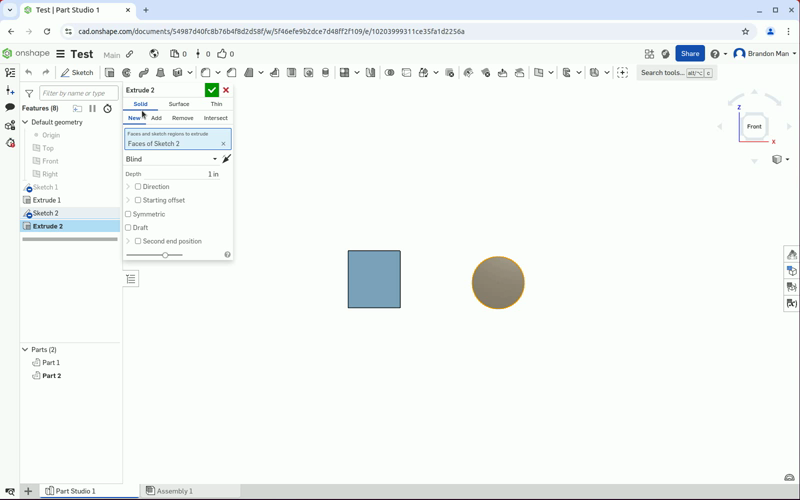
mouse_move(137, 120)
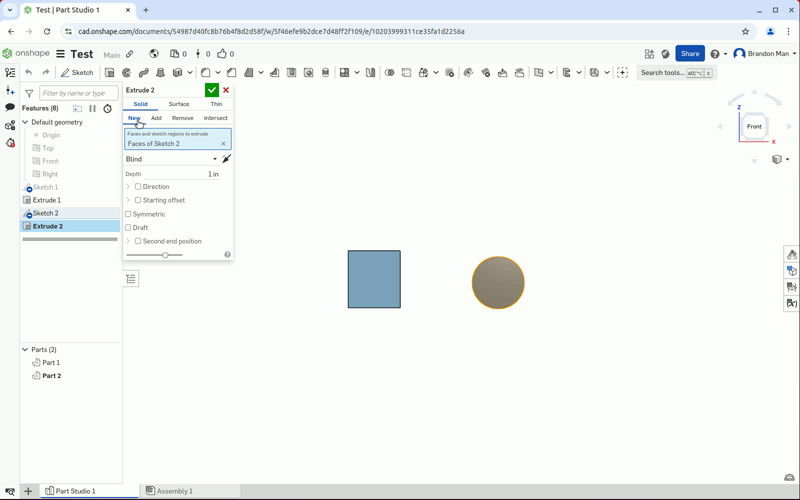
click(137, 120)
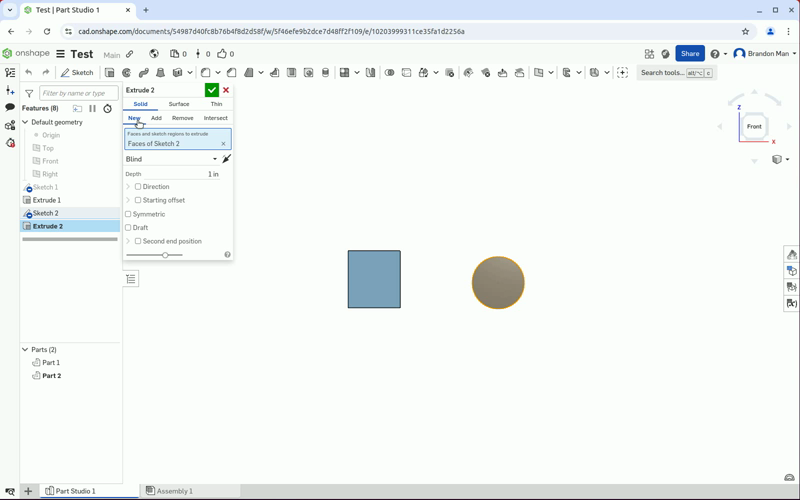
key(tab, 4)
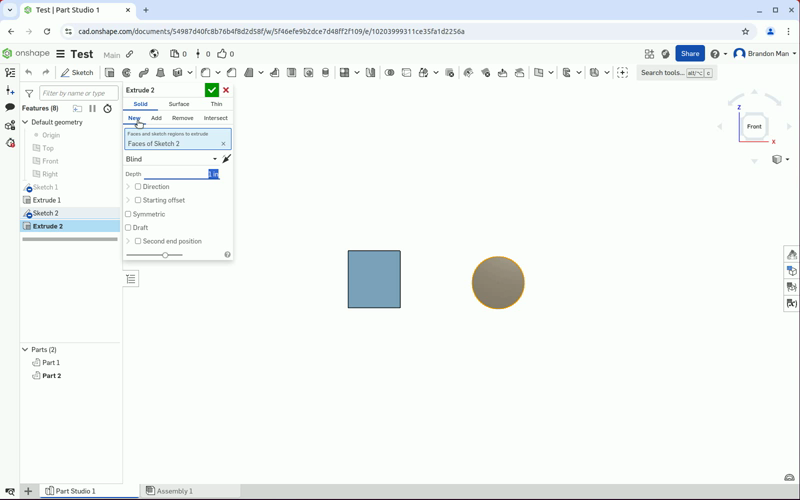
text(5.296)
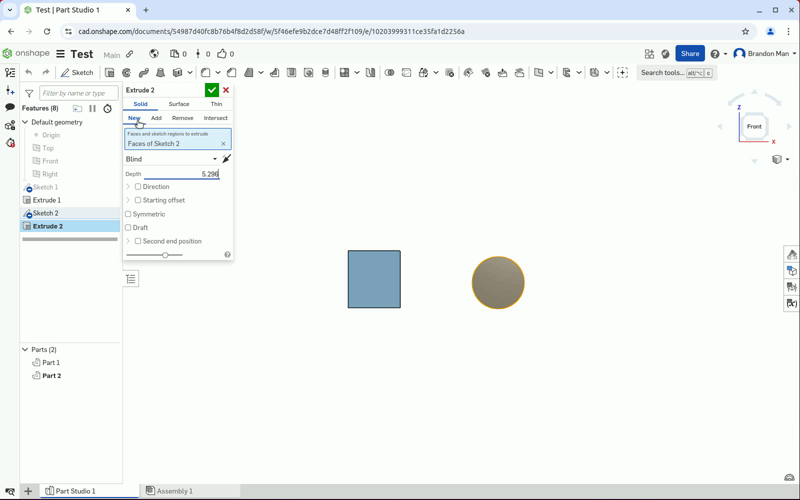
key(enter)
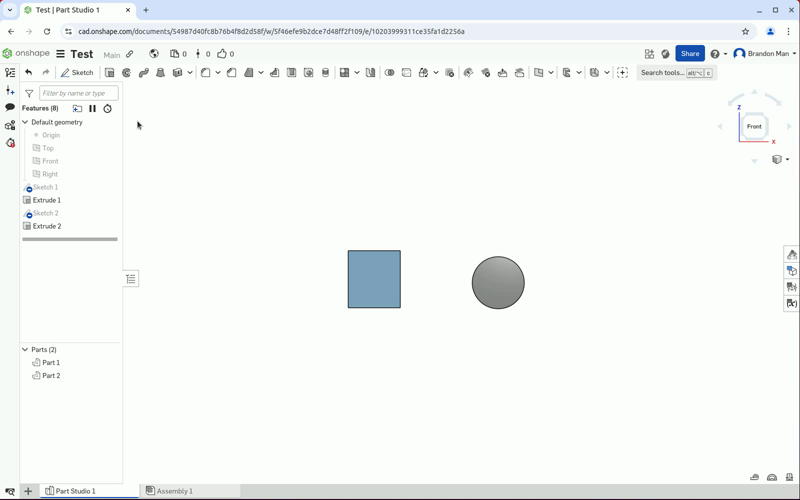
key(shift+h)
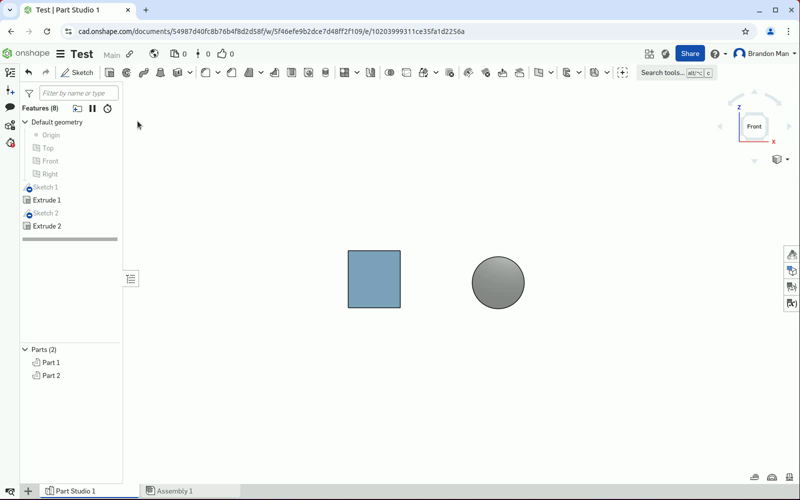
key(shift+h)
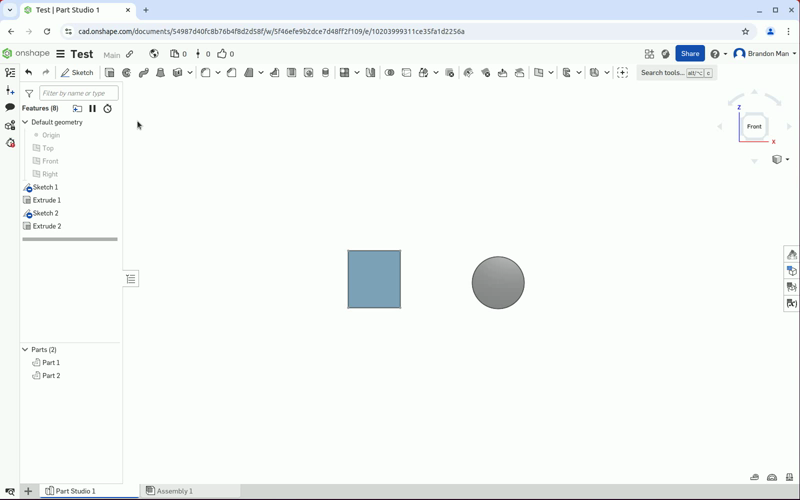
key(shift+7)
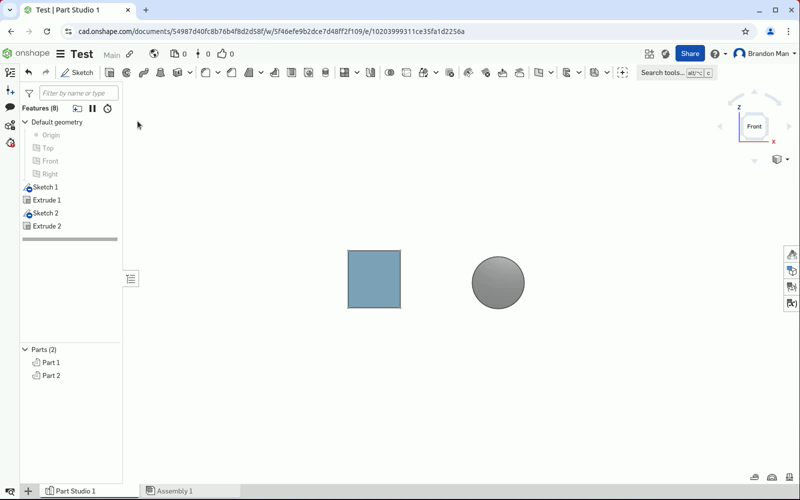
key(left, 2)
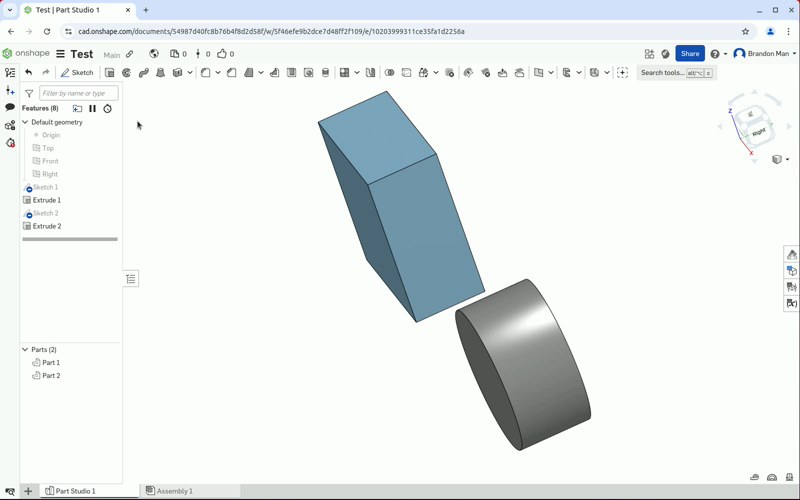
key(down, 2)
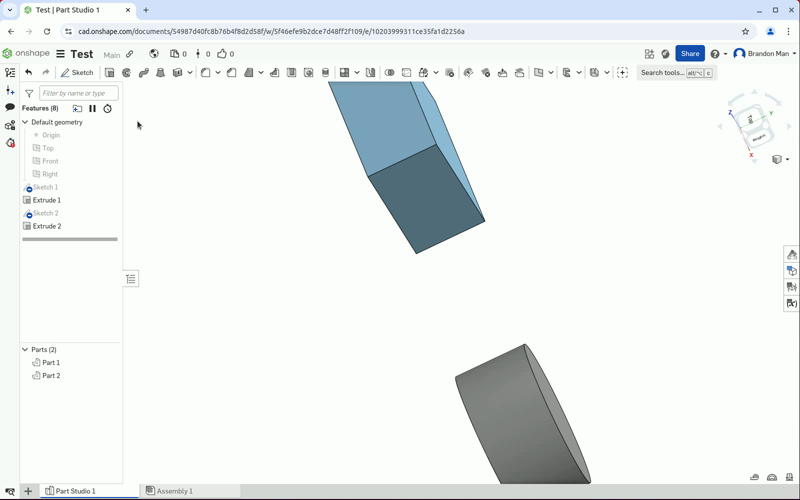
key(up, 2)
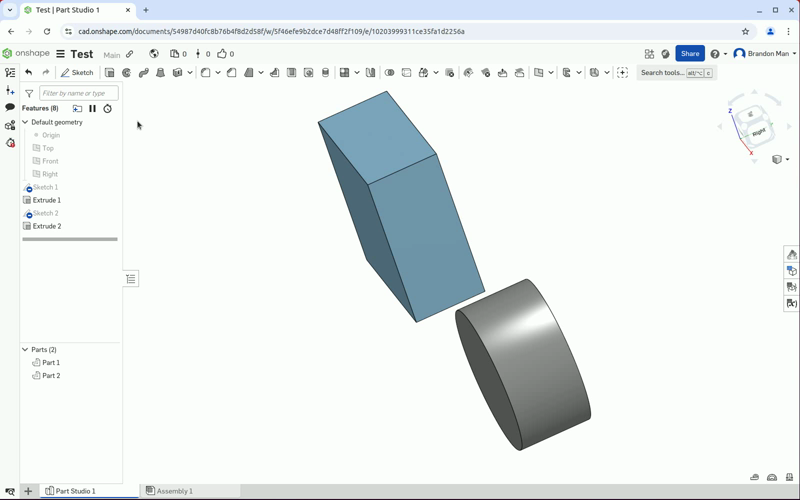
key(right, 2)
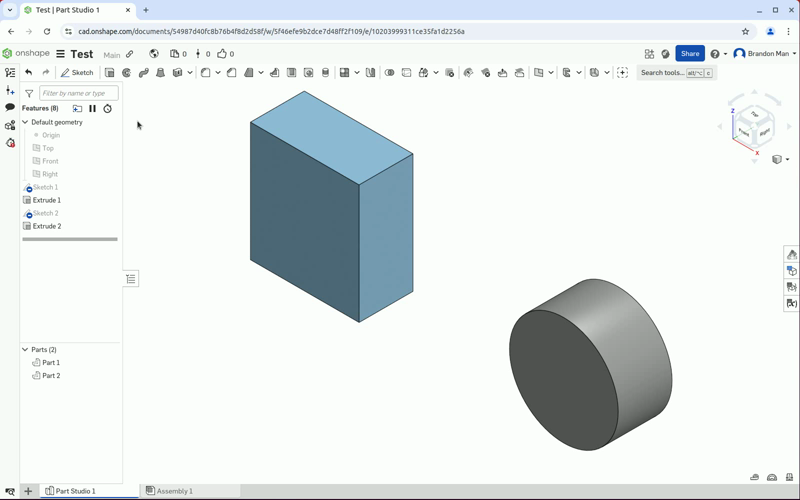
mouse_move(73, 189)
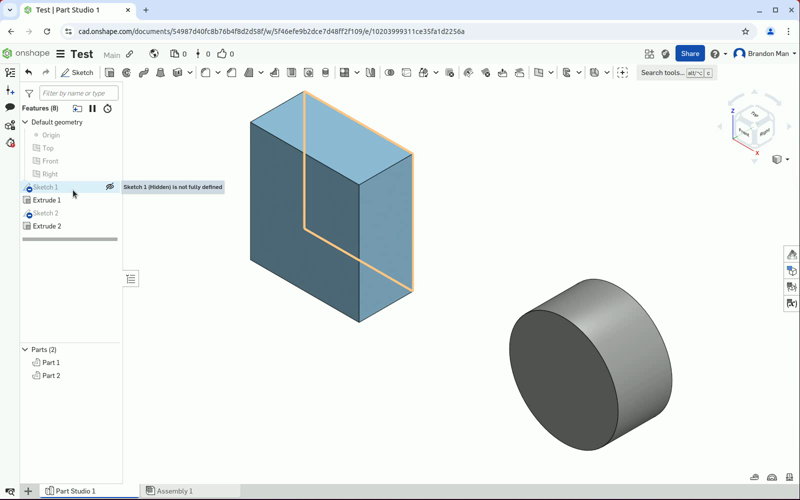
click(73, 189)